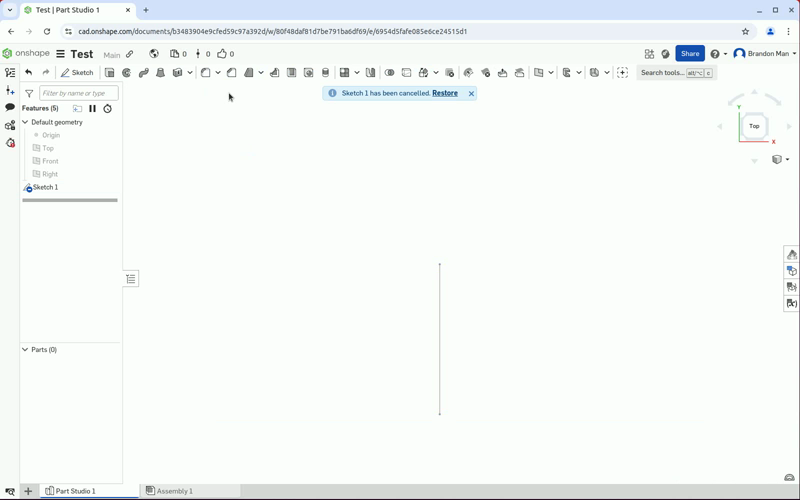
key(shift+h)
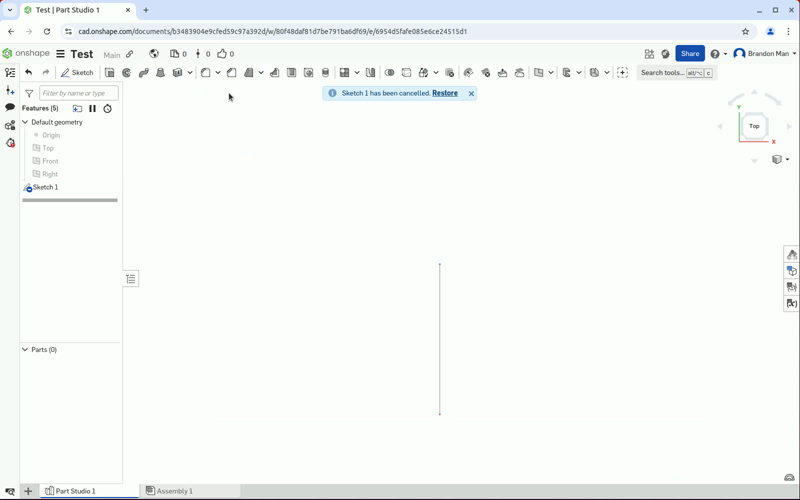
key(shift+s)
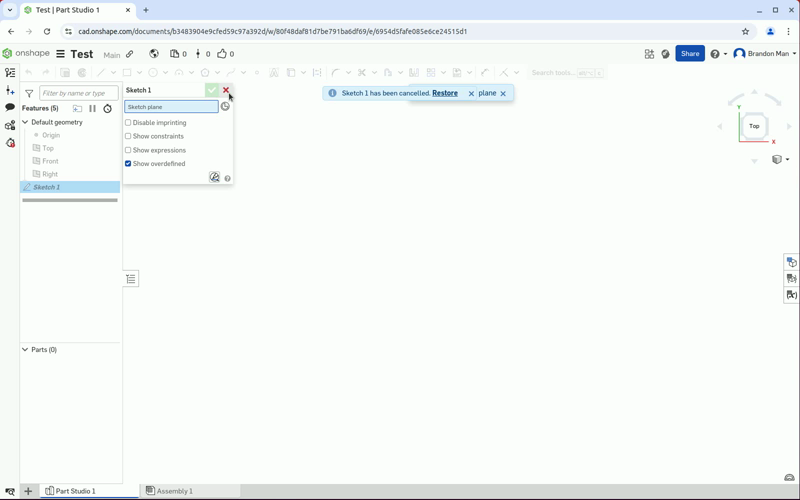
mouse_move(73, 150)
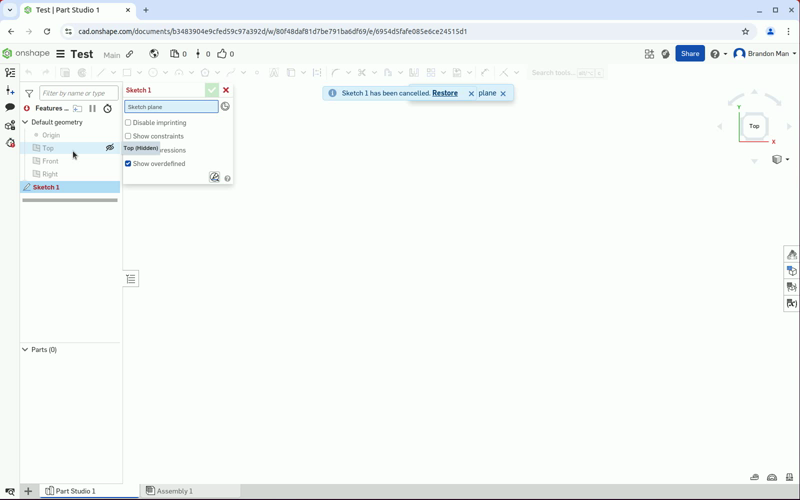
click(73, 150)
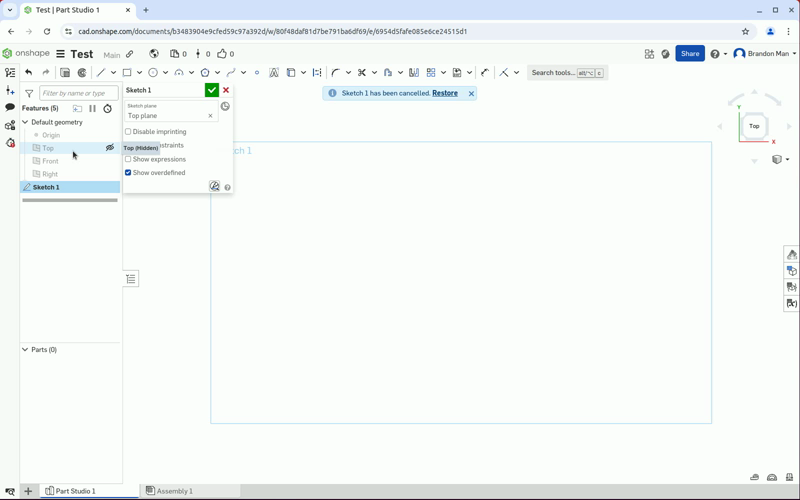
mouse_move(73, 352)
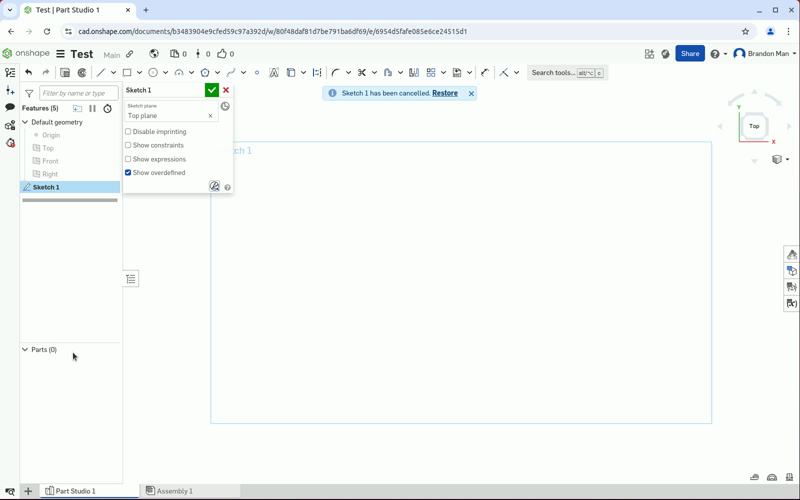
key(y)
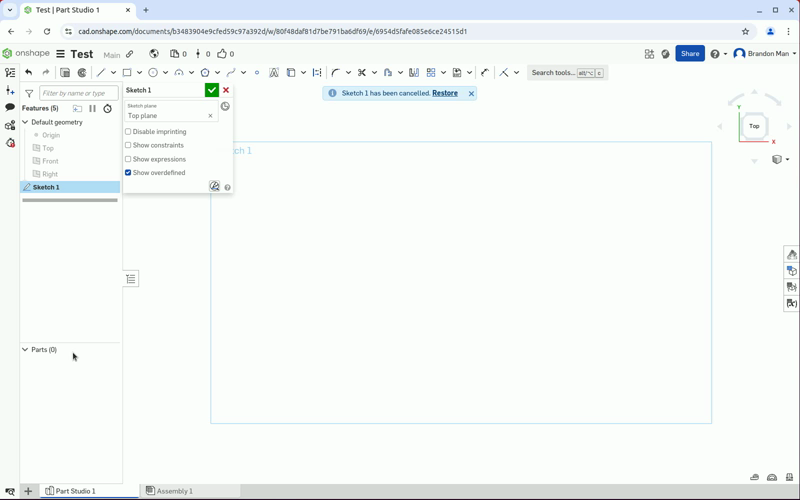
key(c)
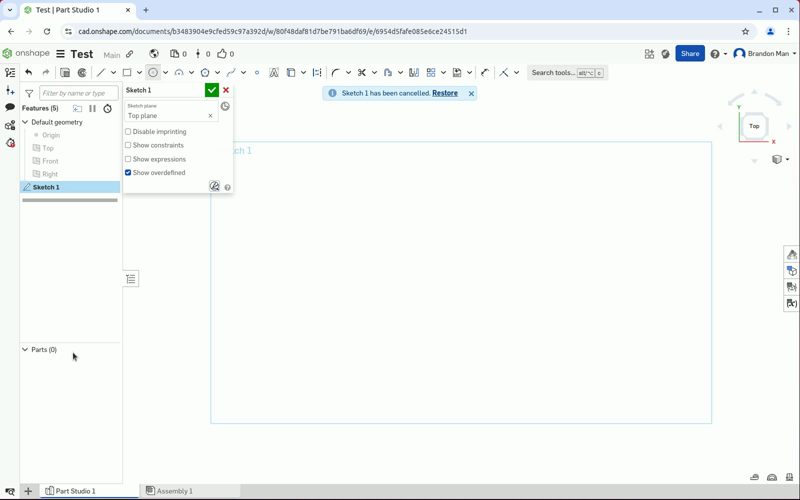
key_down(shift)
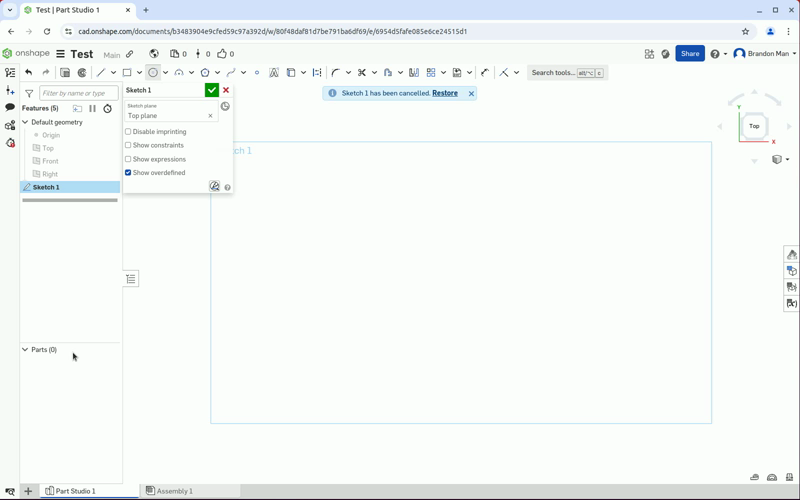
mouse_move(461, 282)
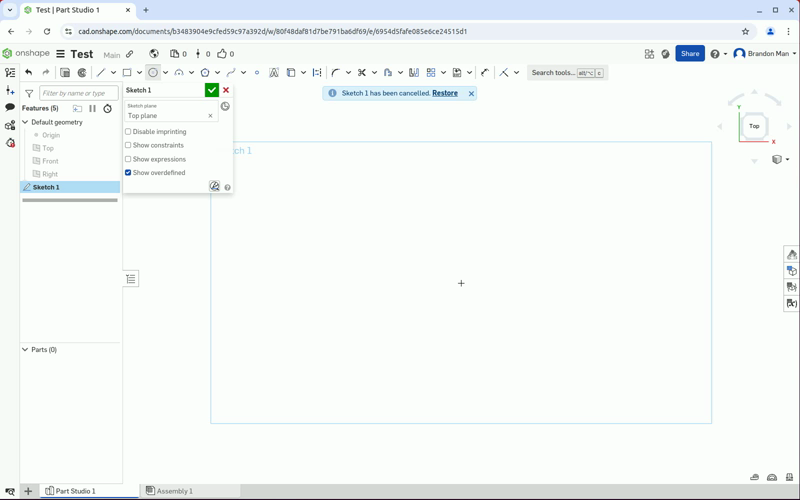
click(461, 282)
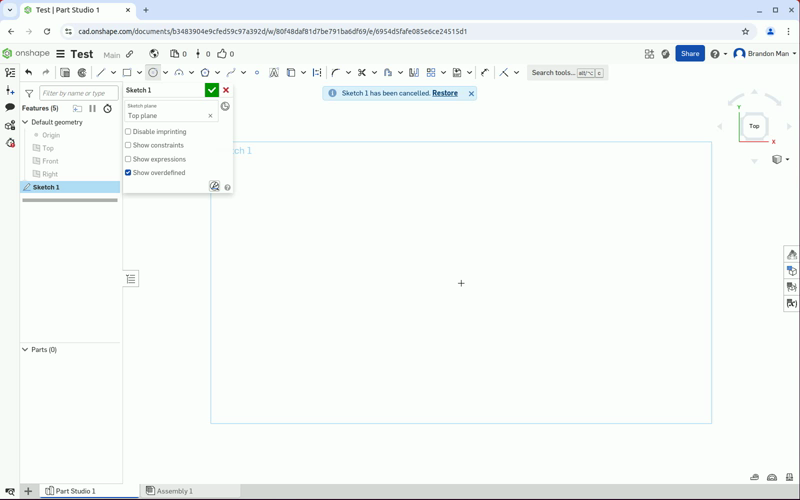
key_up(shift)
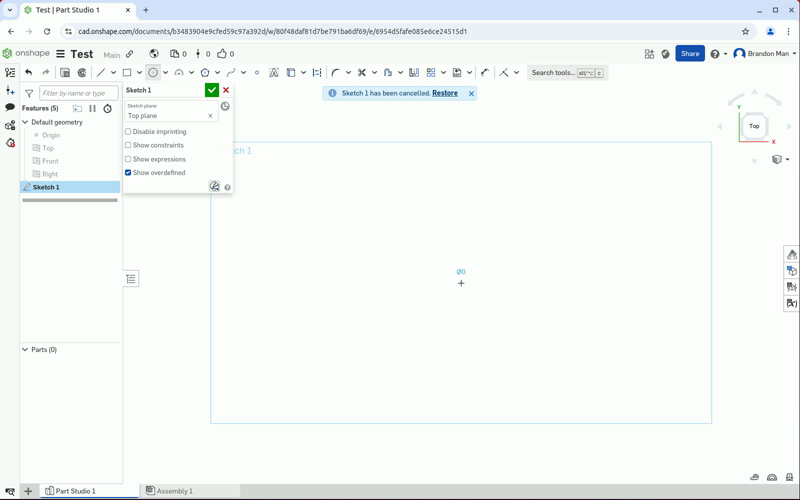
mouse_move(552, 282)
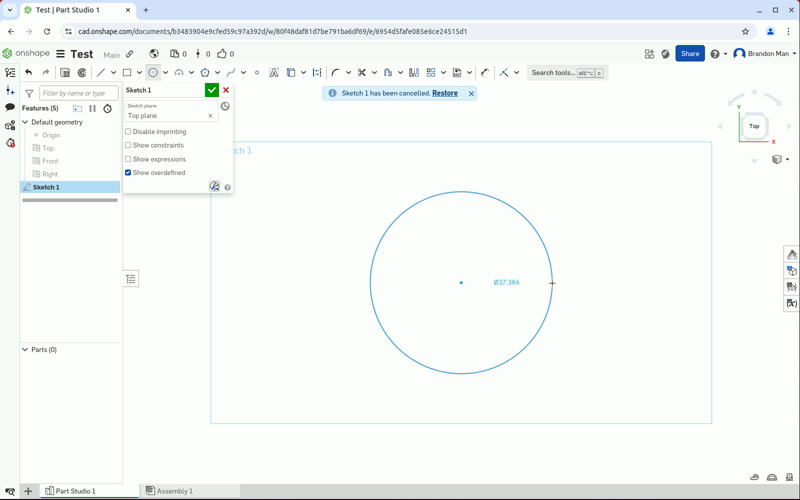
click(552, 282)
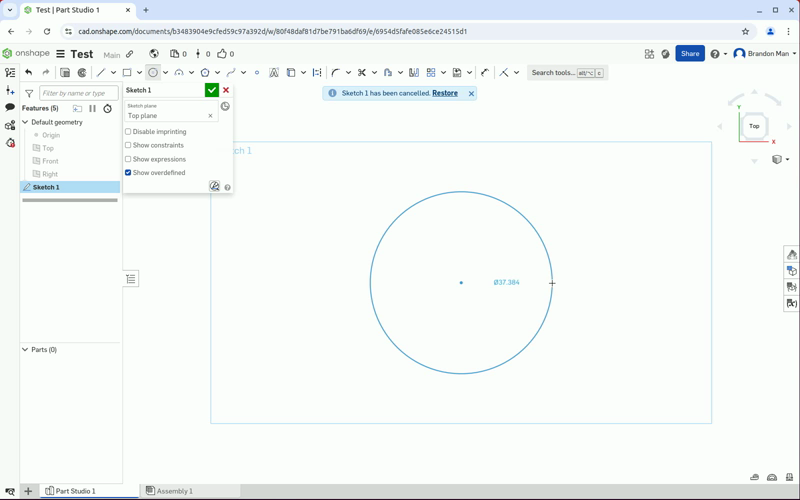
key(esc)
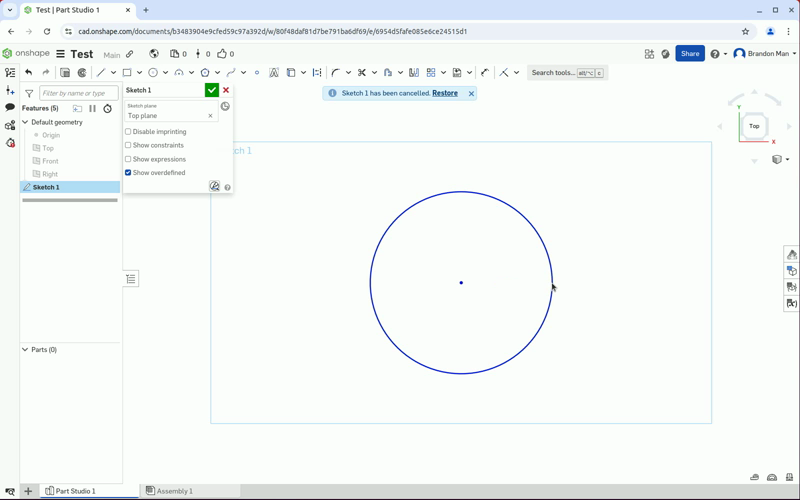
key(c)
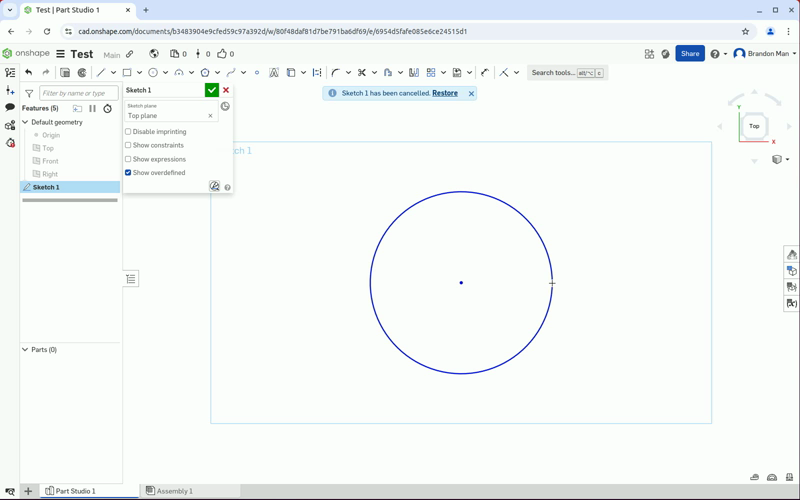
key_down(shift)
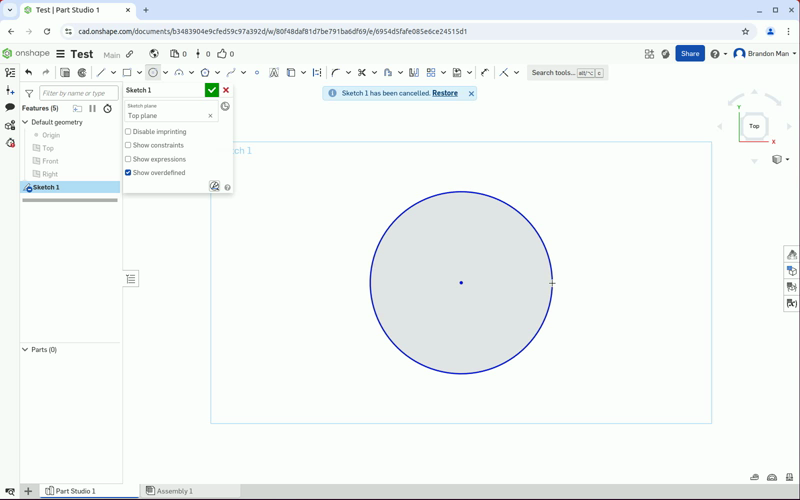
mouse_move(461, 282)
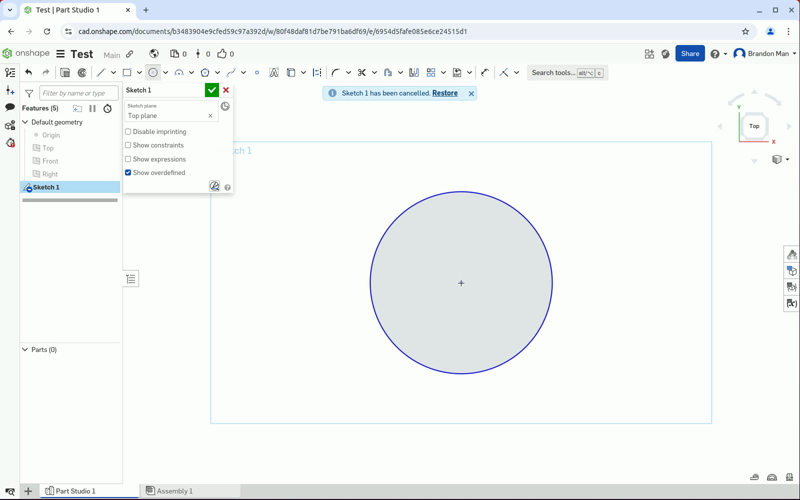
click(461, 282)
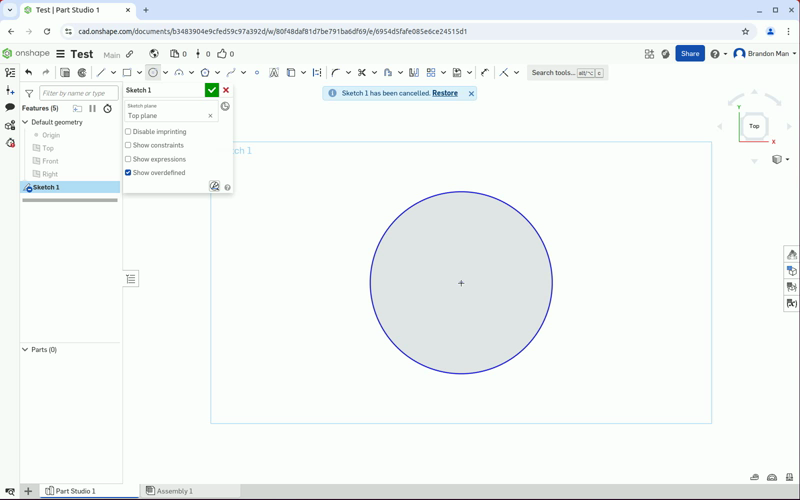
key_up(shift)
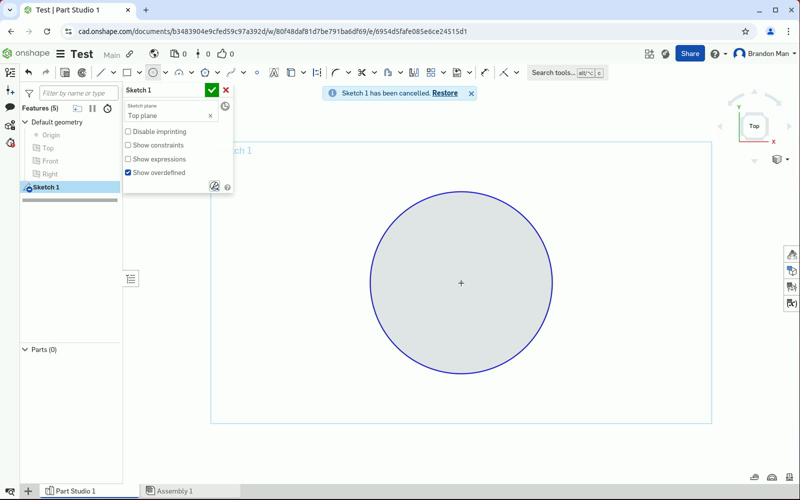
mouse_move(533, 282)
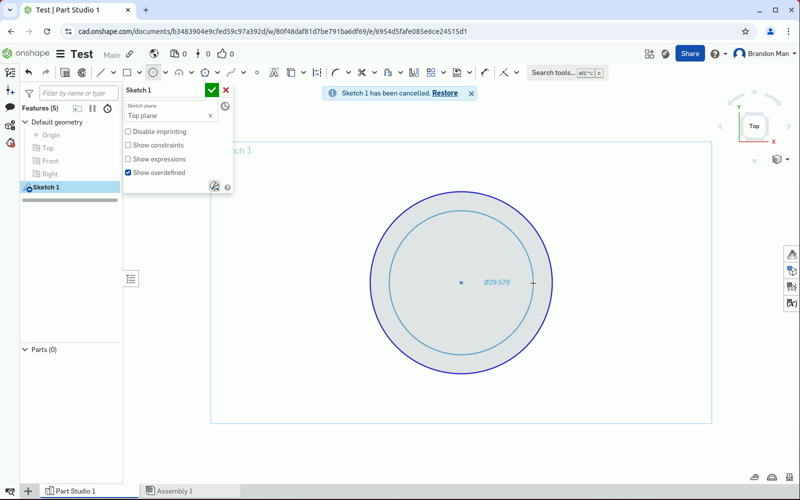
click(533, 282)
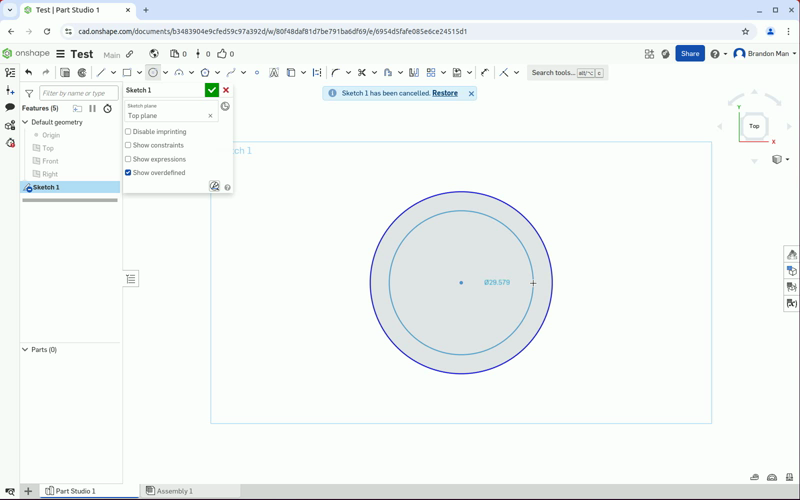
key(esc)
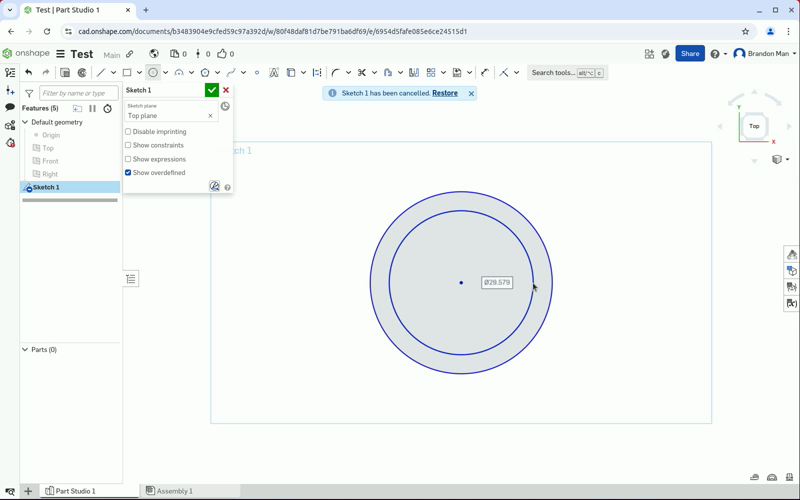
mouse_move(499, 208)
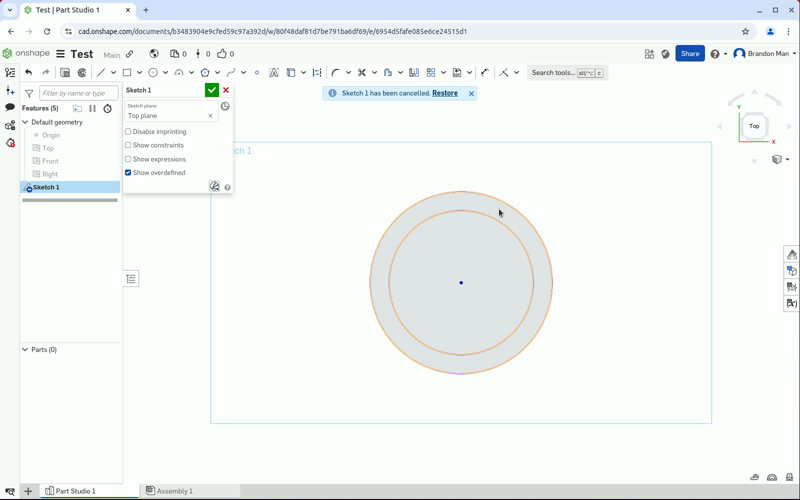
click(499, 208)
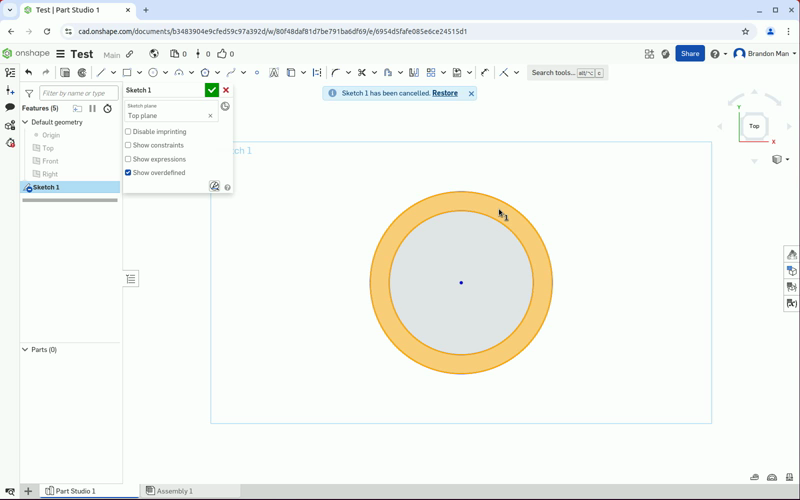
mouse_move(73, 352)
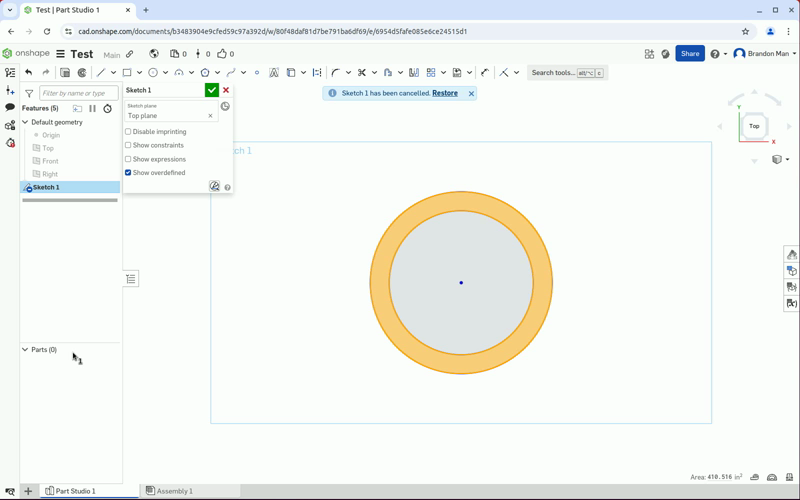
key(shift+y)
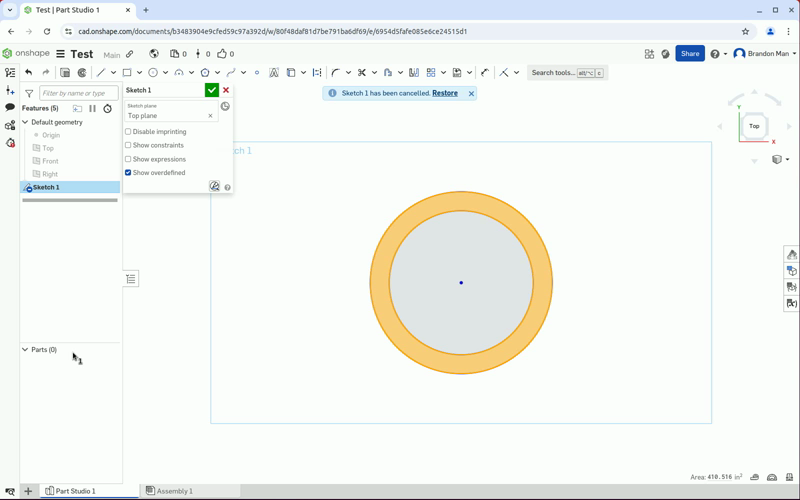
key(shift+e)
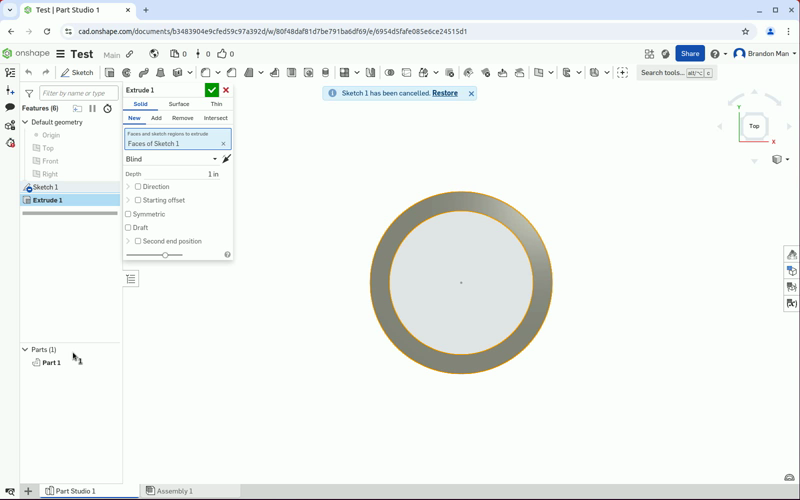
mouse_move(143, 106)
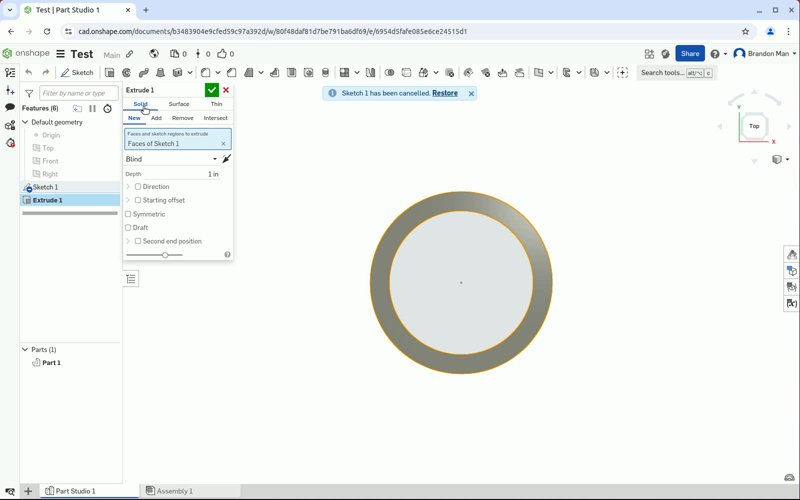
click(143, 106)
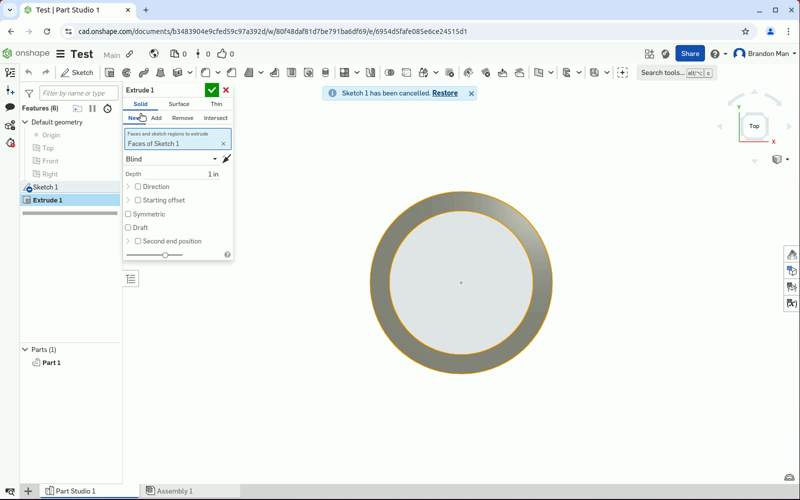
mouse_move(137, 120)
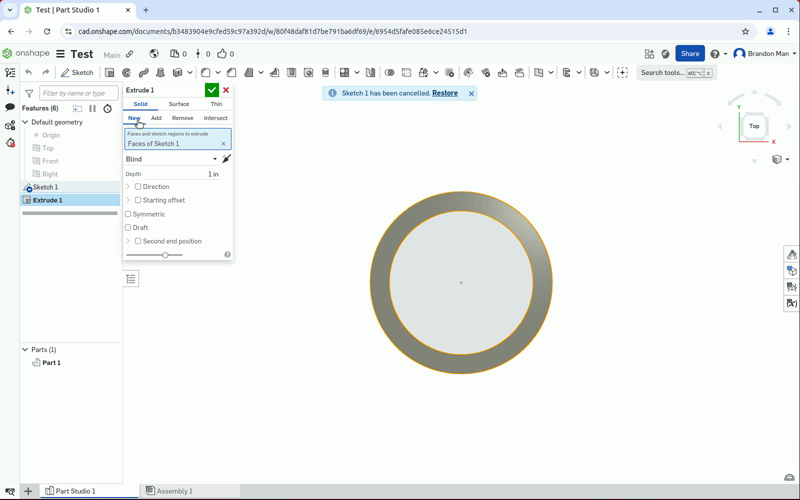
click(137, 120)
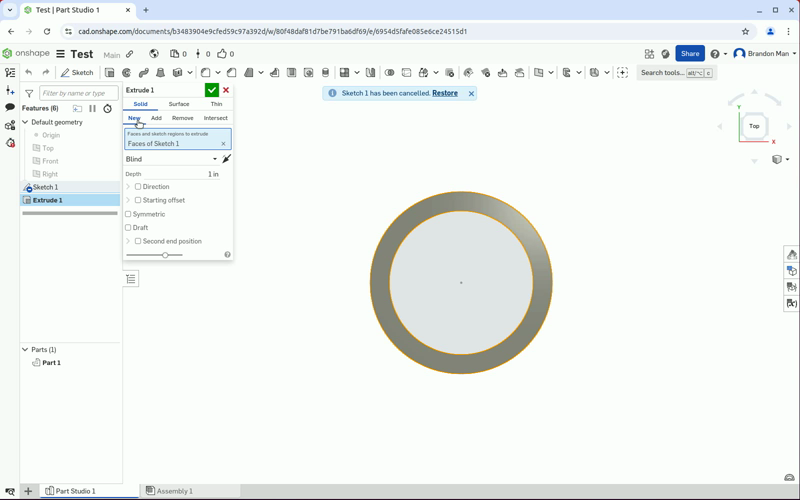
key(tab, 4)
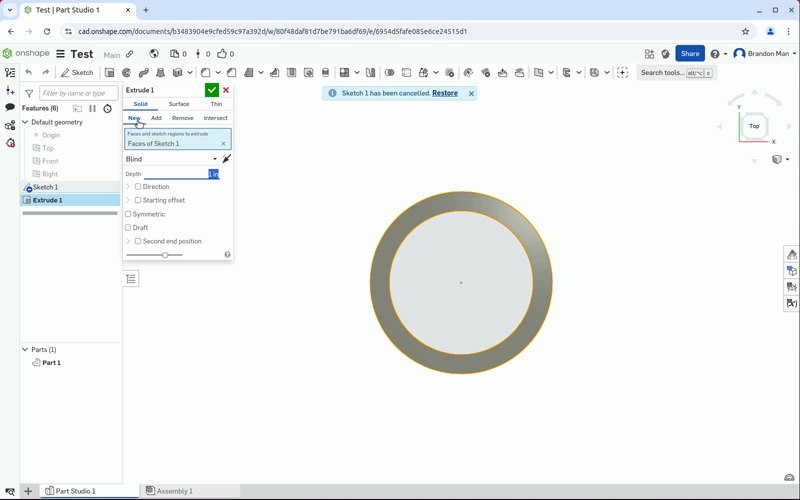
text(1.926)
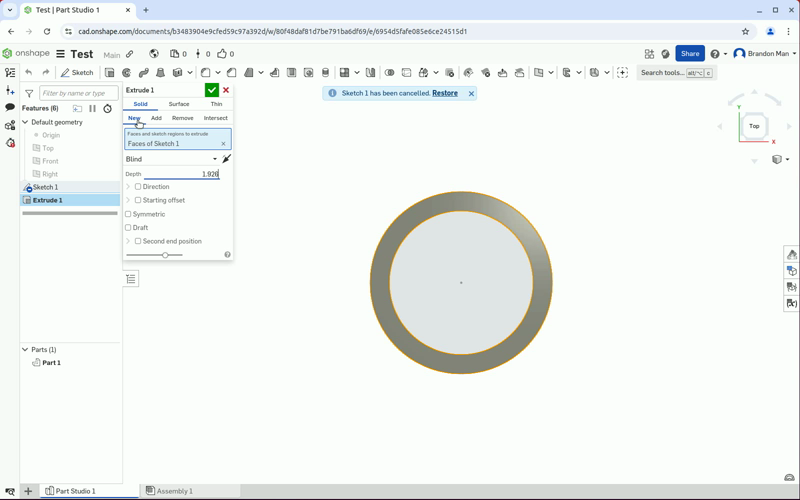
key(enter)
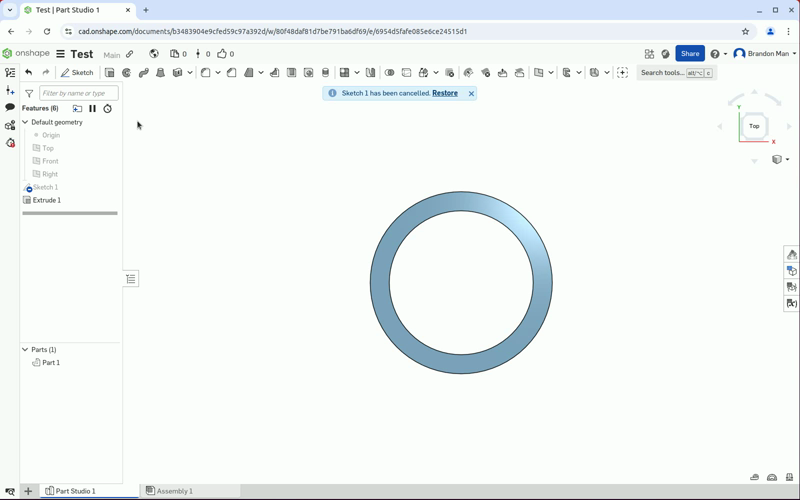
key(shift+h)
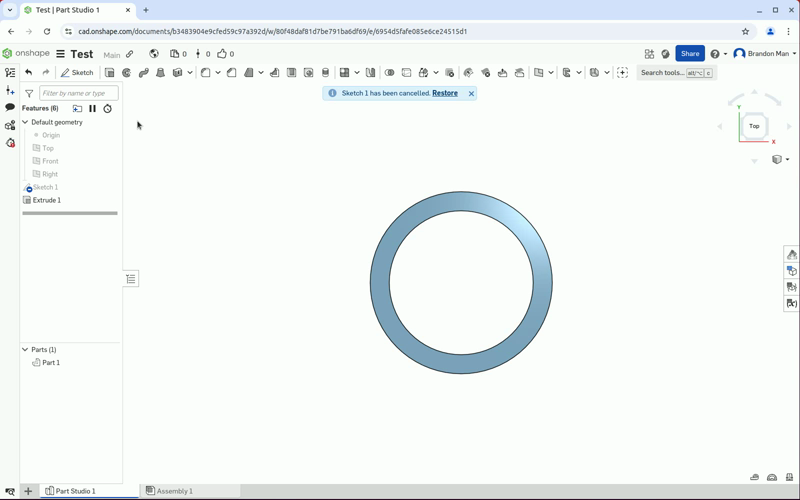
key(shift+h)
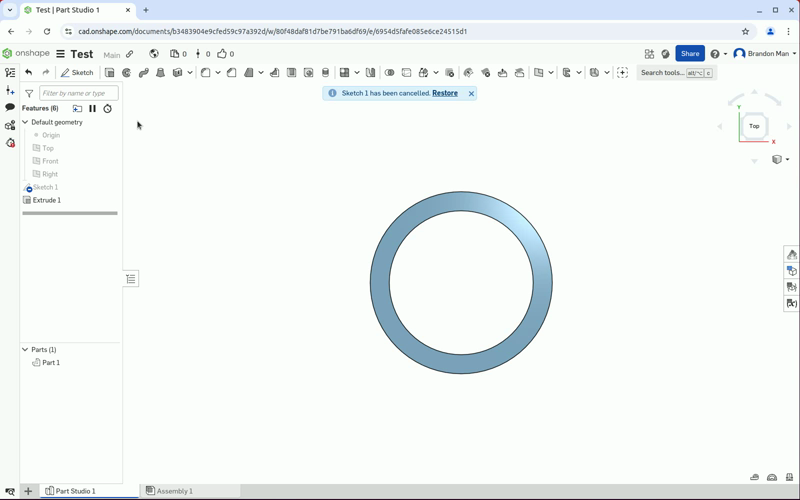
mouse_move(73, 189)
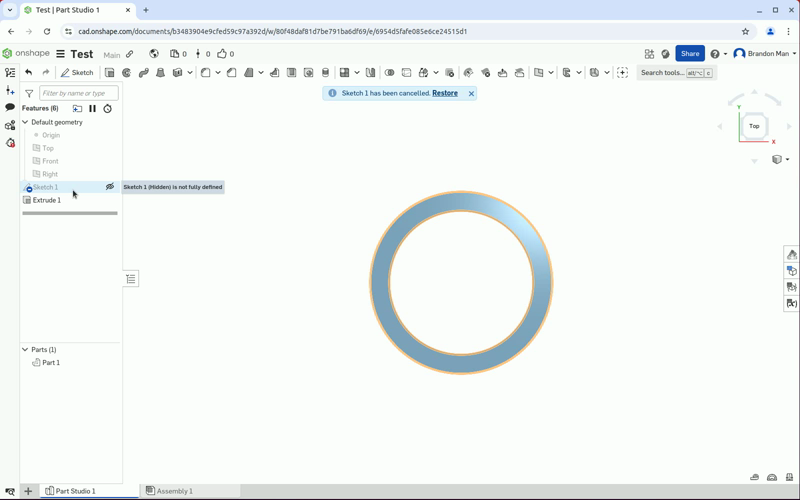
click(73, 189)
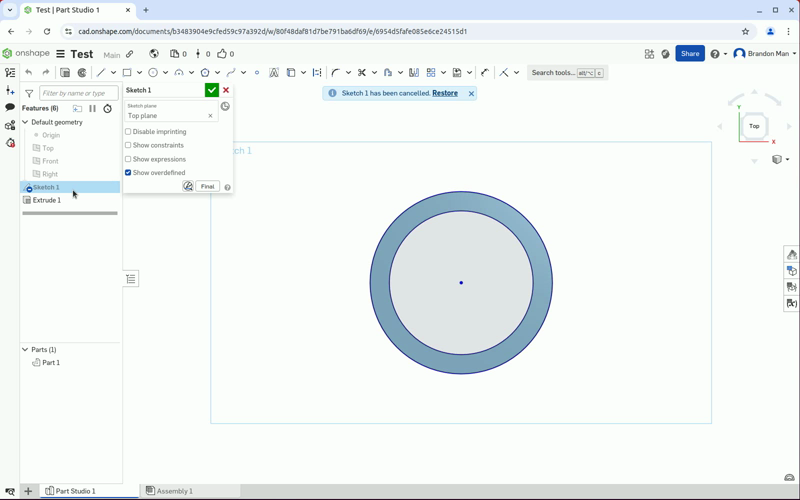
mouse_move(229, 92)
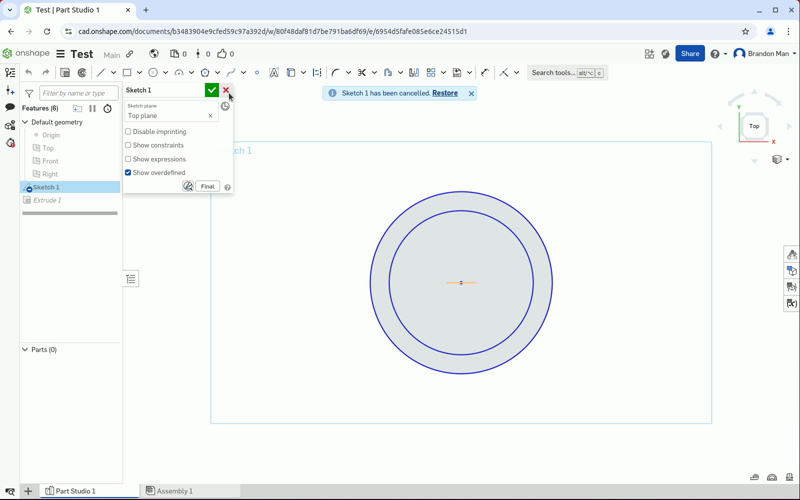
click(229, 92)
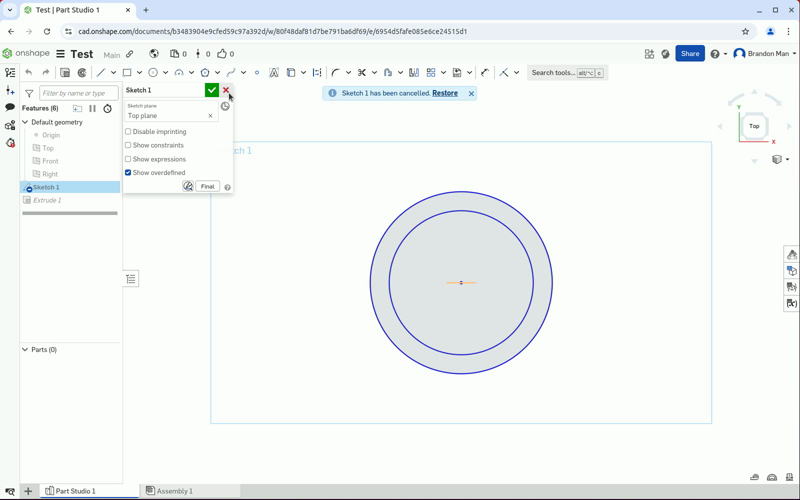
key(shift+s)
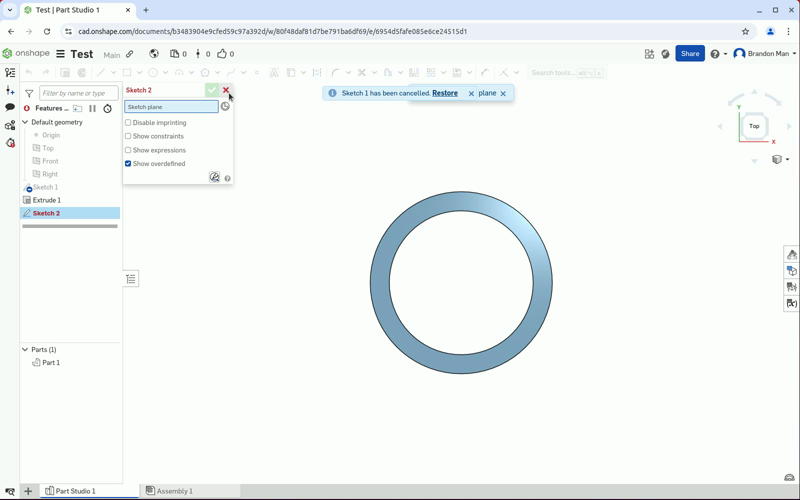
mouse_move(73, 150)
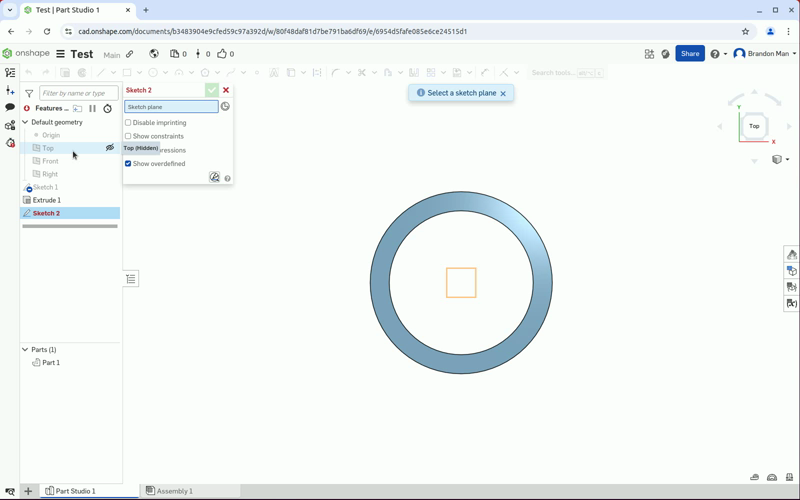
click(73, 150)
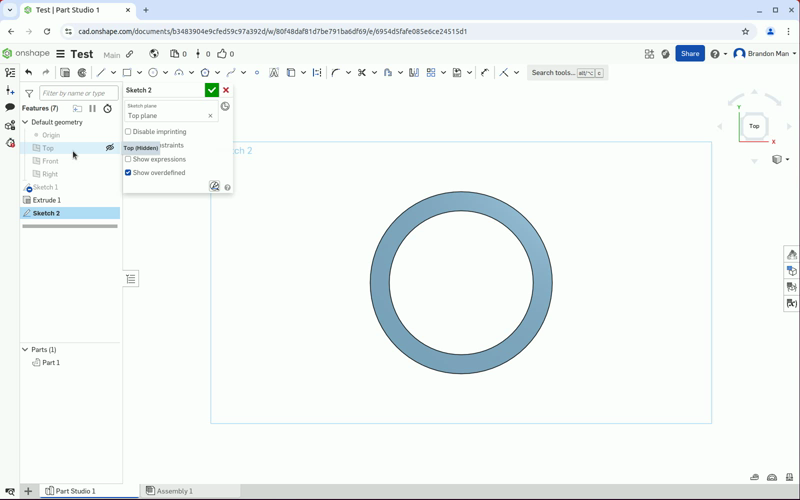
mouse_move(73, 352)
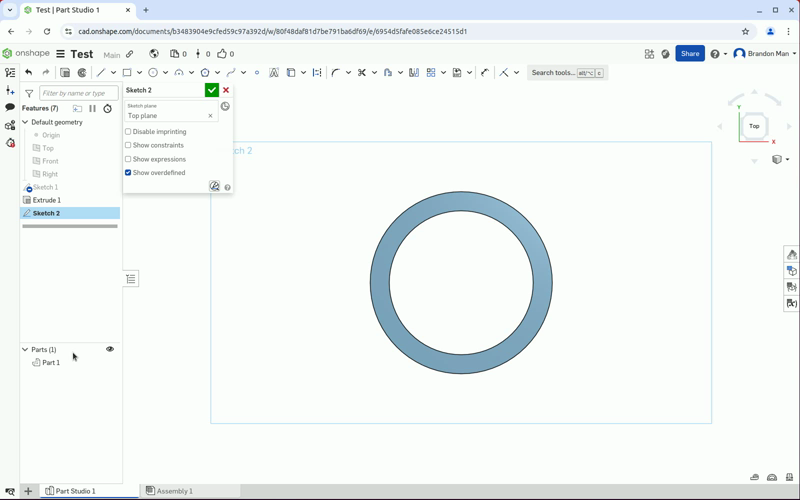
key(y)
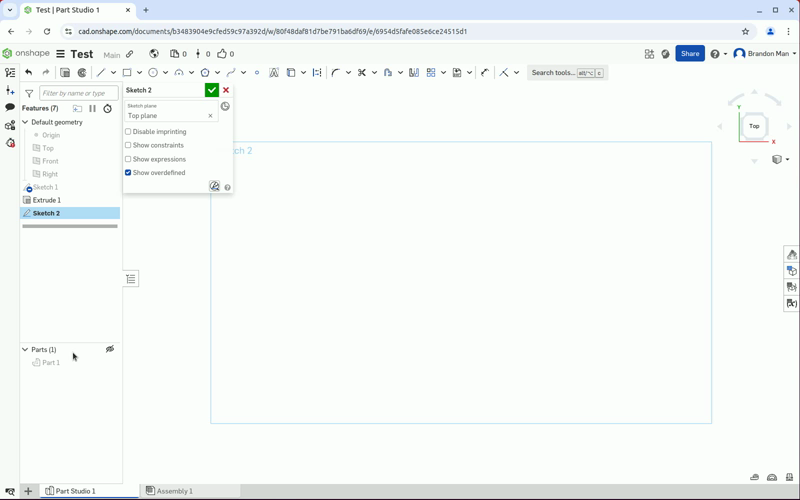
key(c)
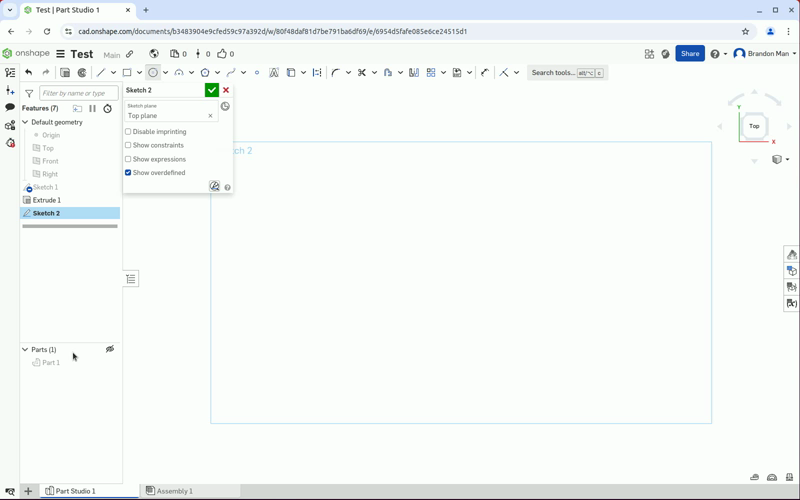
key_down(shift)
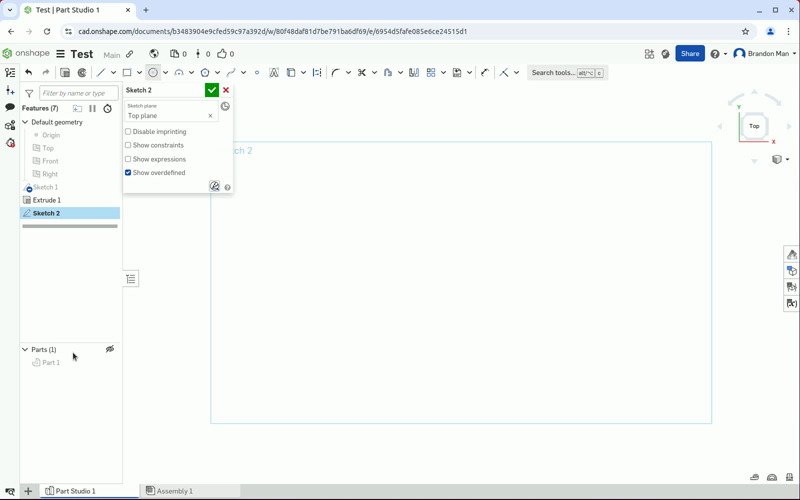
mouse_move(461, 282)
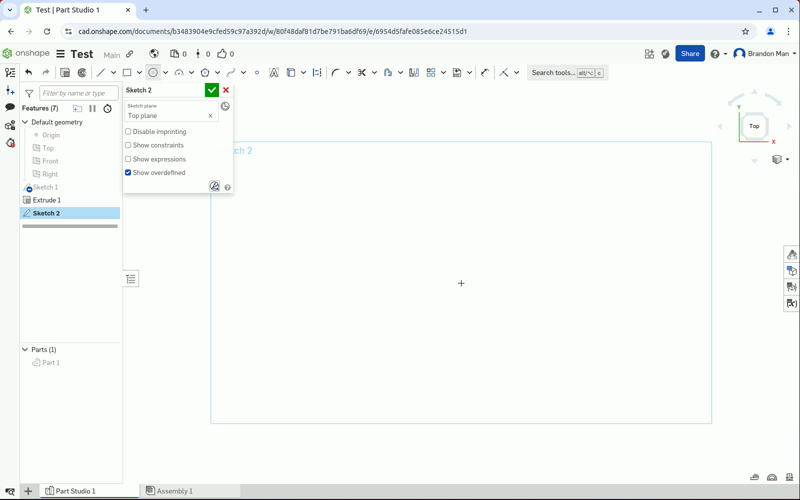
click(461, 282)
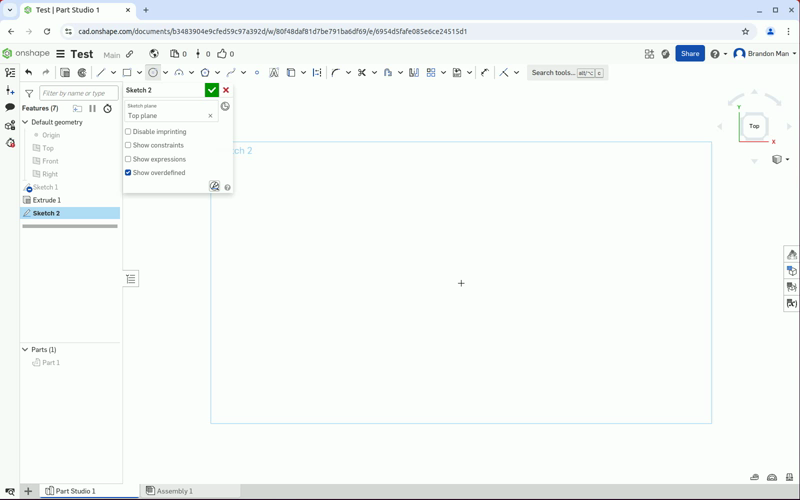
key_up(shift)
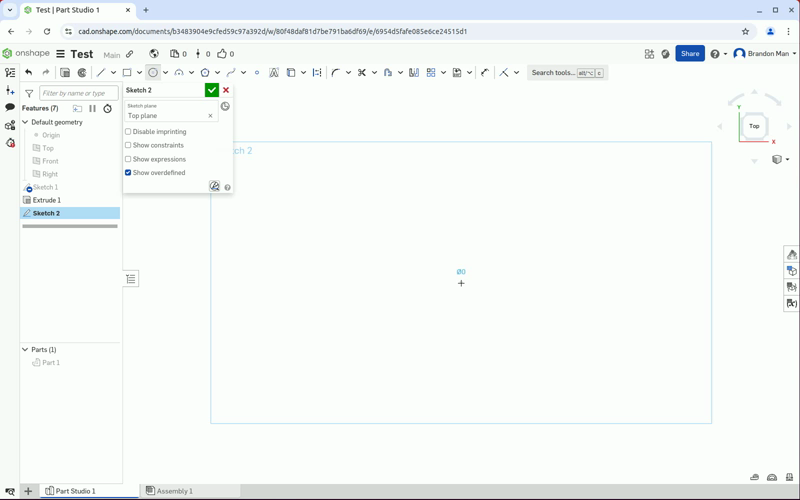
mouse_move(574, 282)
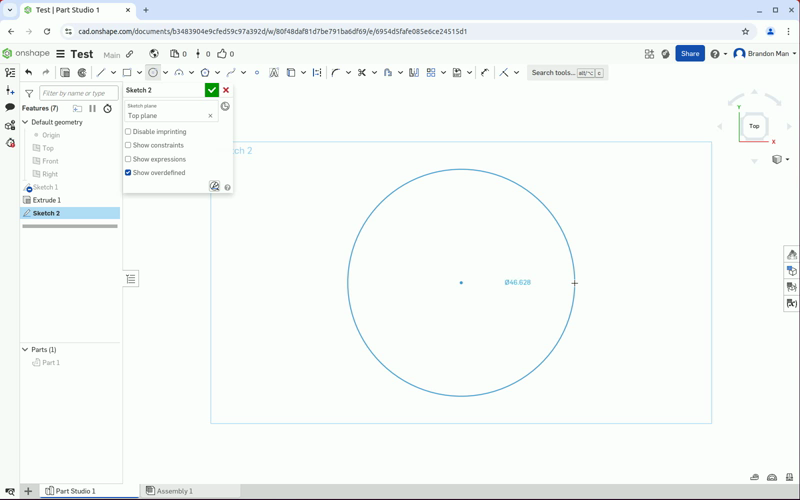
click(574, 282)
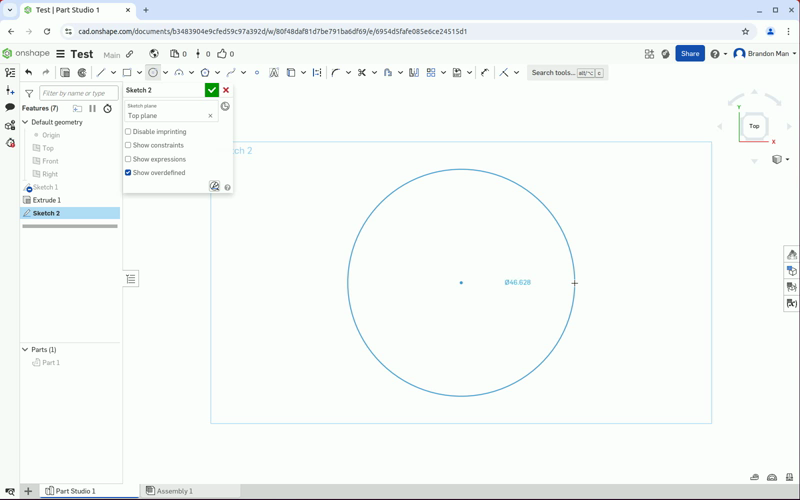
key(esc)
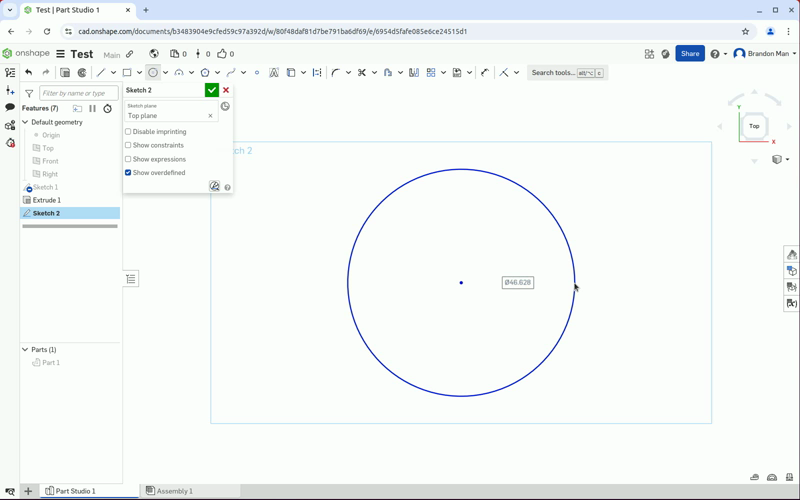
key(c)
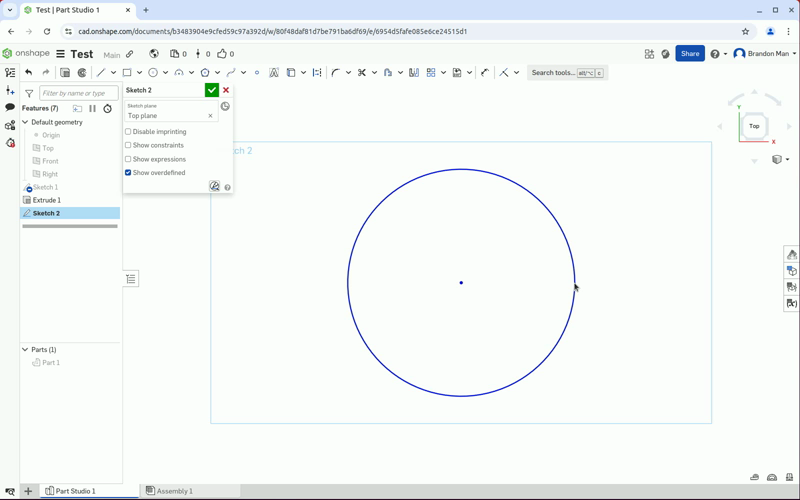
key_down(shift)
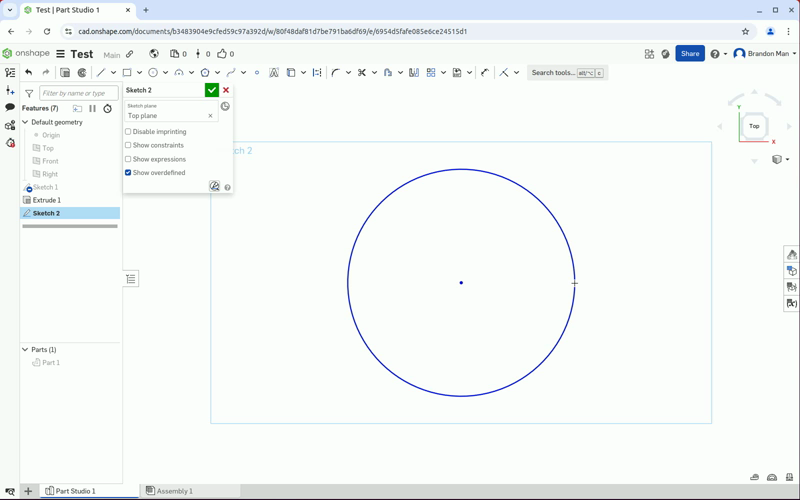
mouse_move(461, 282)
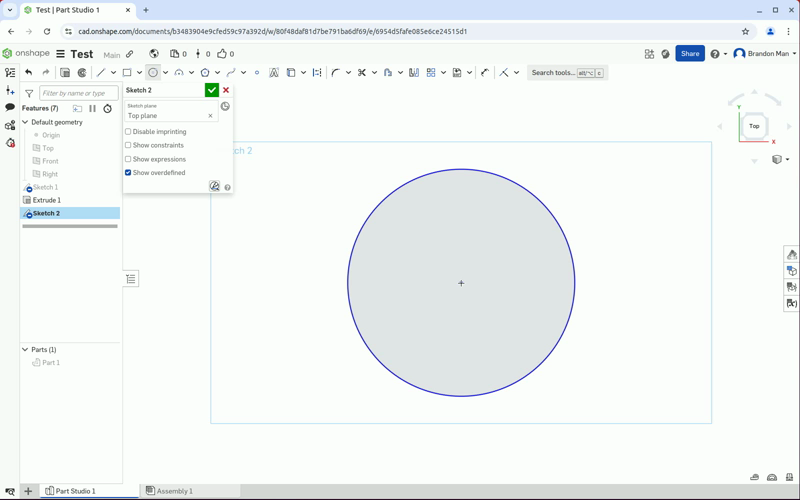
click(461, 282)
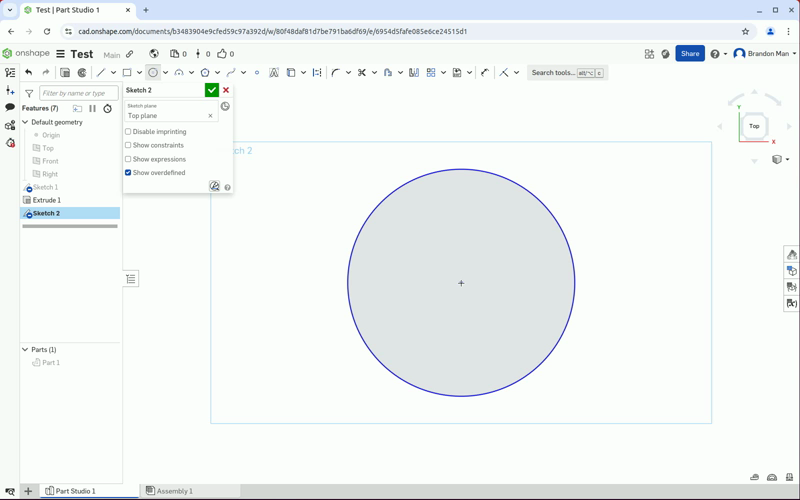
key_up(shift)
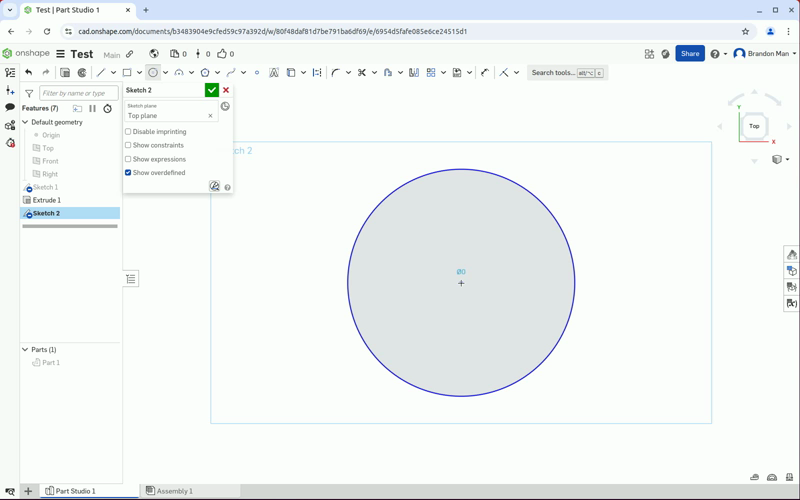
mouse_move(550, 282)
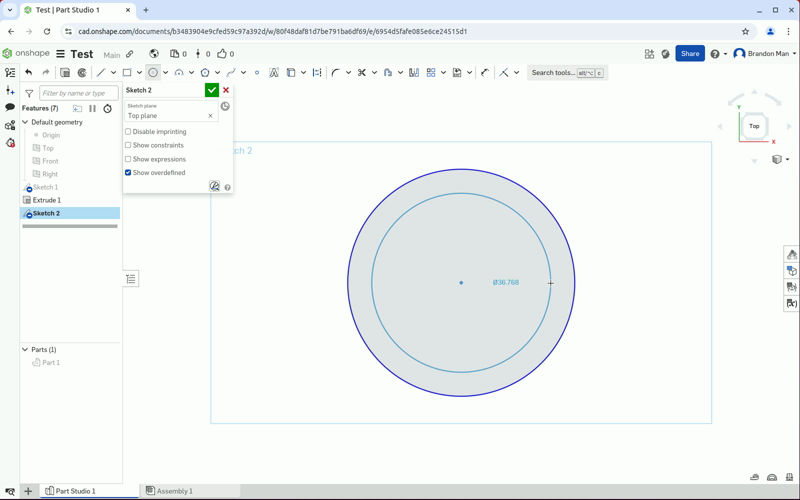
click(550, 282)
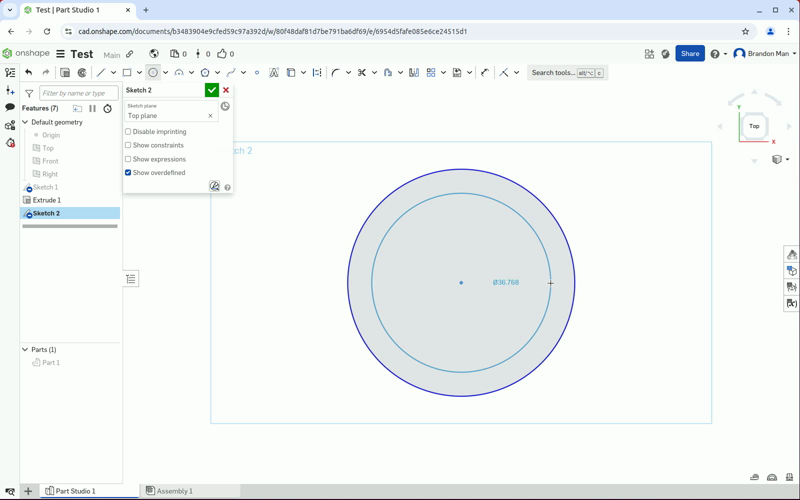
key(esc)
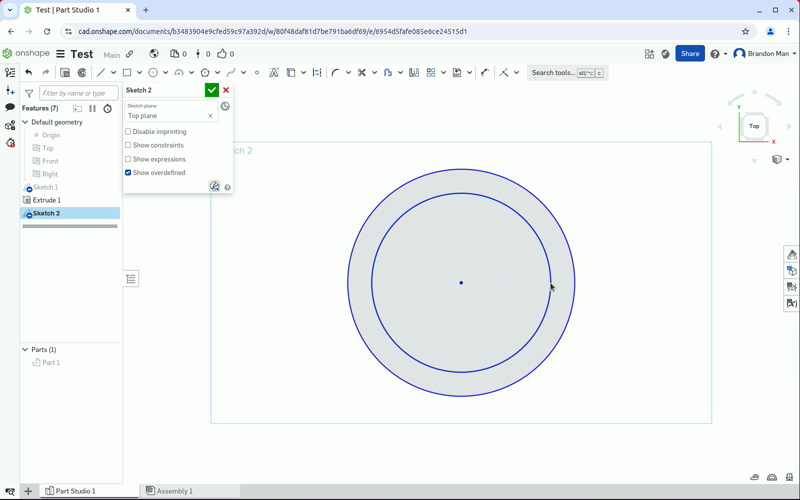
mouse_move(491, 187)
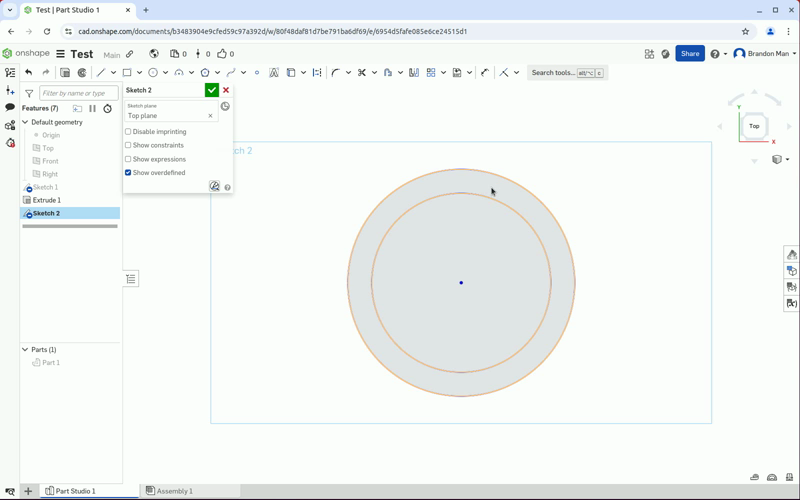
click(491, 187)
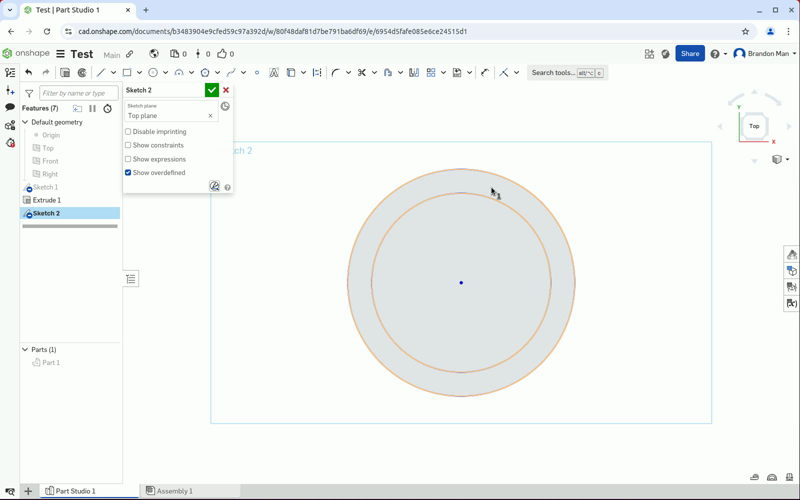
mouse_move(73, 352)
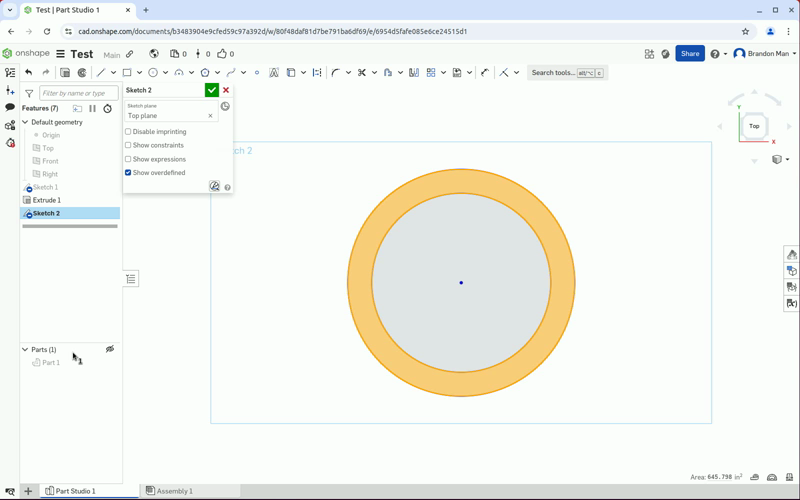
key(shift+y)
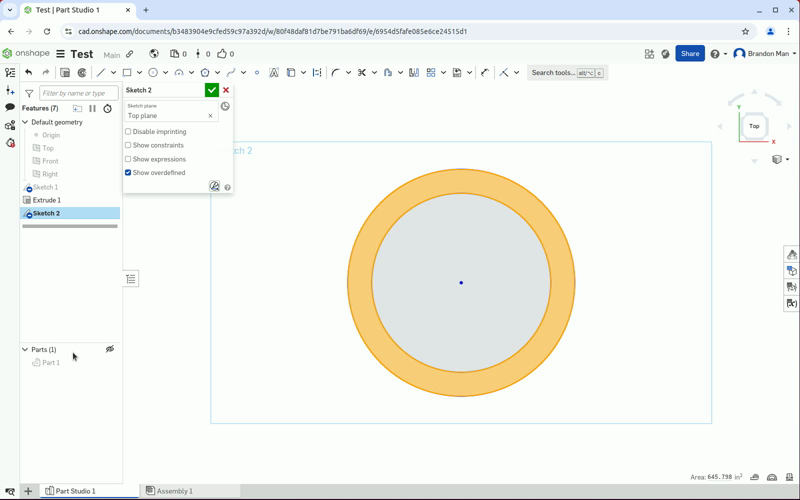
key(shift+e)
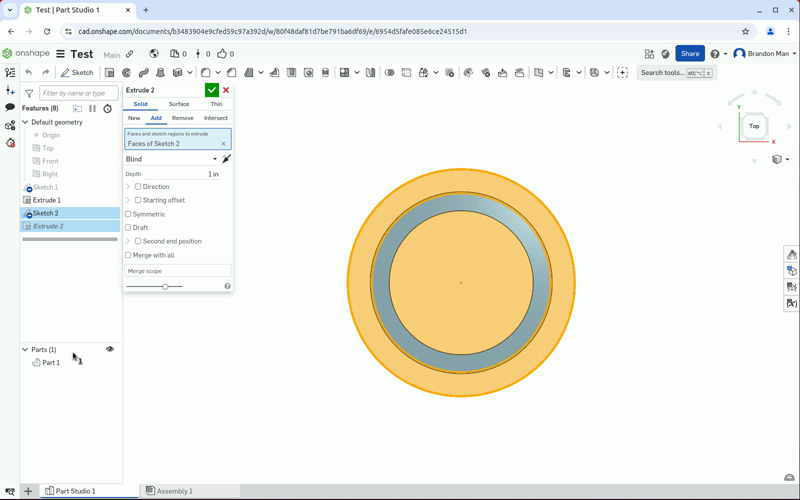
mouse_move(143, 106)
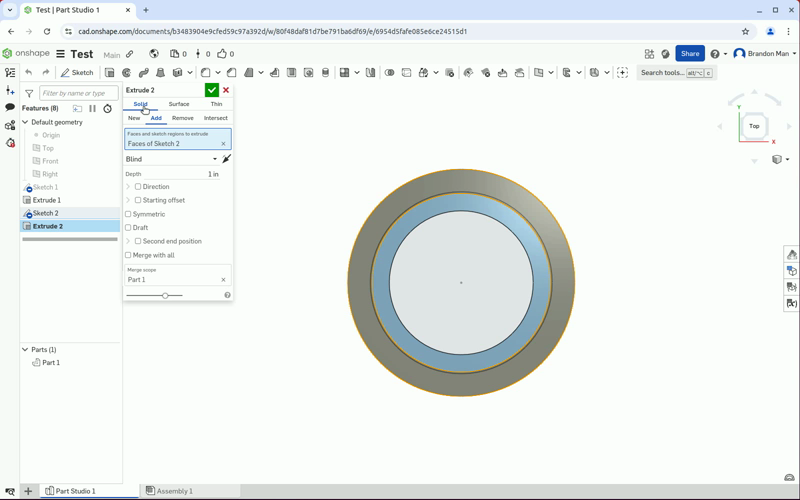
click(143, 106)
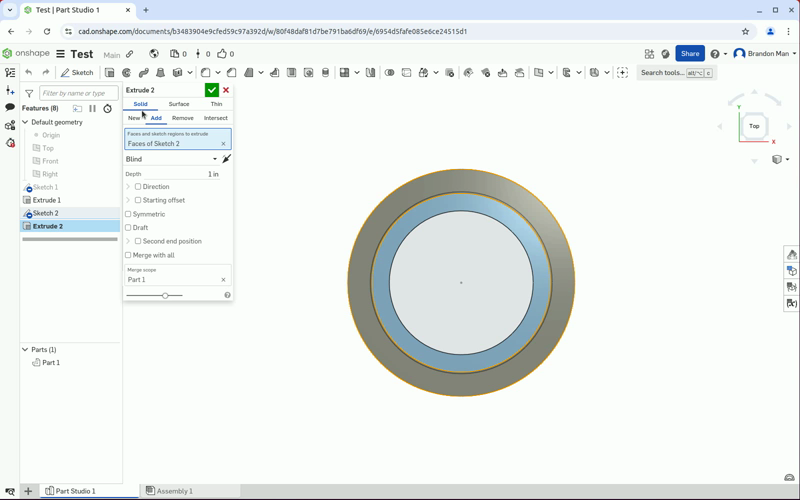
mouse_move(137, 120)
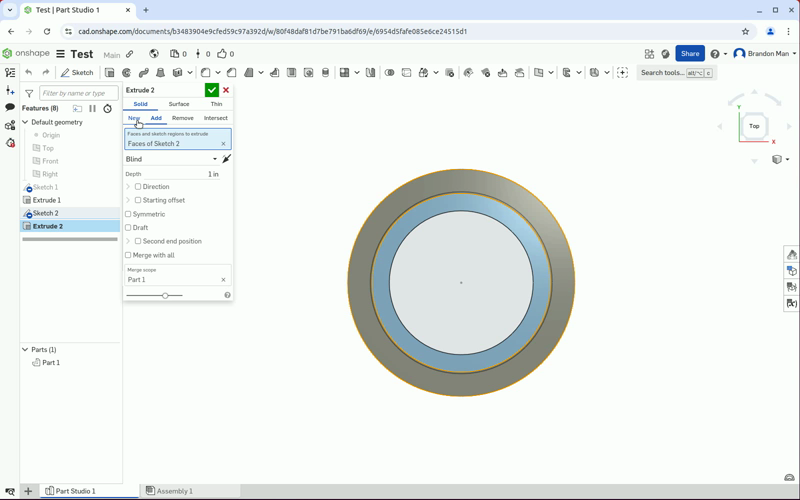
click(137, 120)
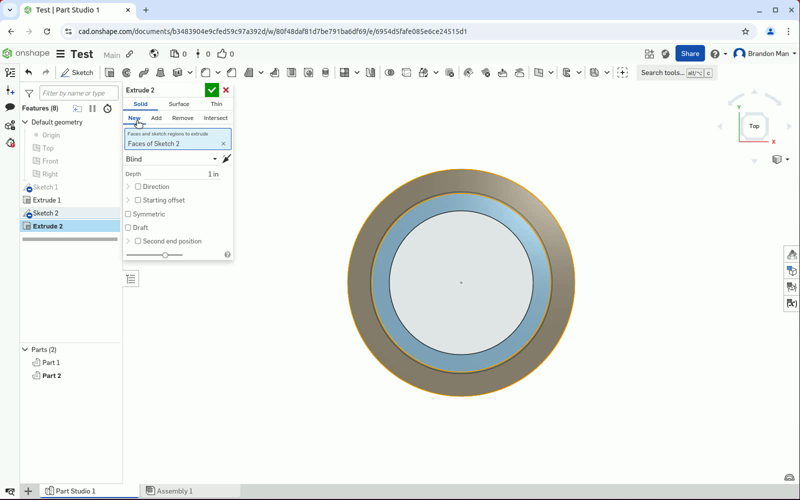
key(tab, 4)
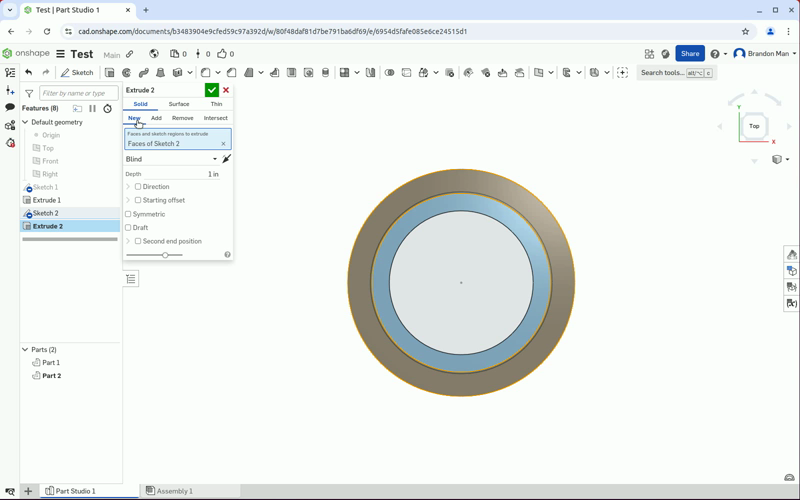
text(1.926)
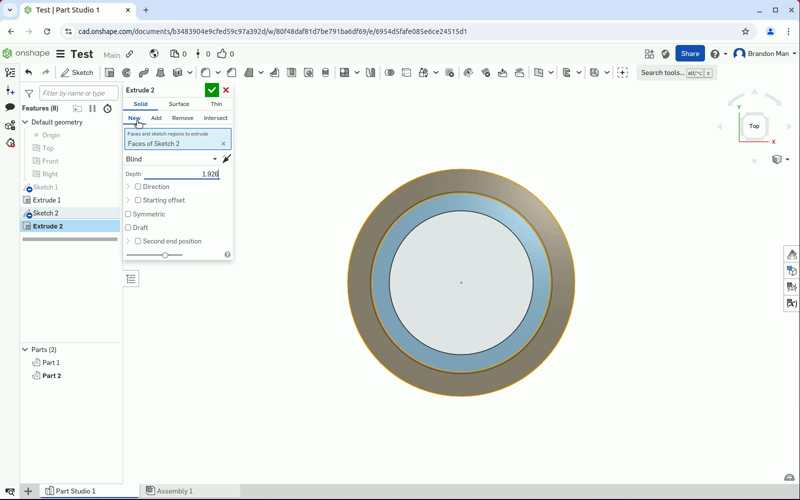
key(enter)
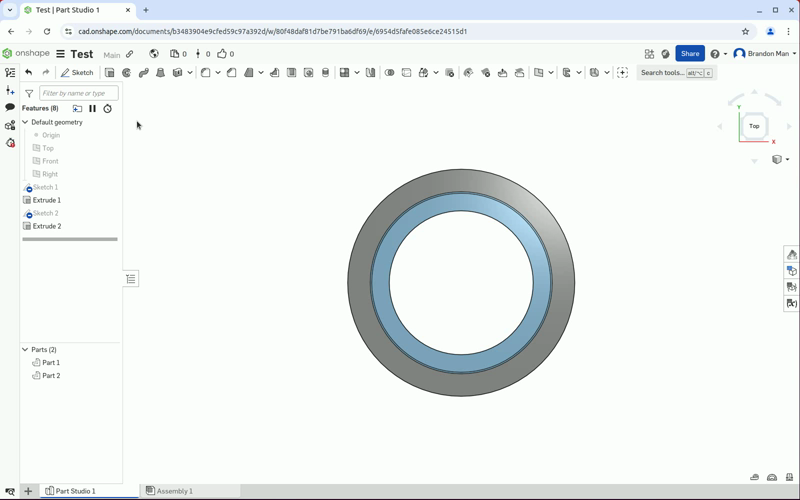
key(shift+h)
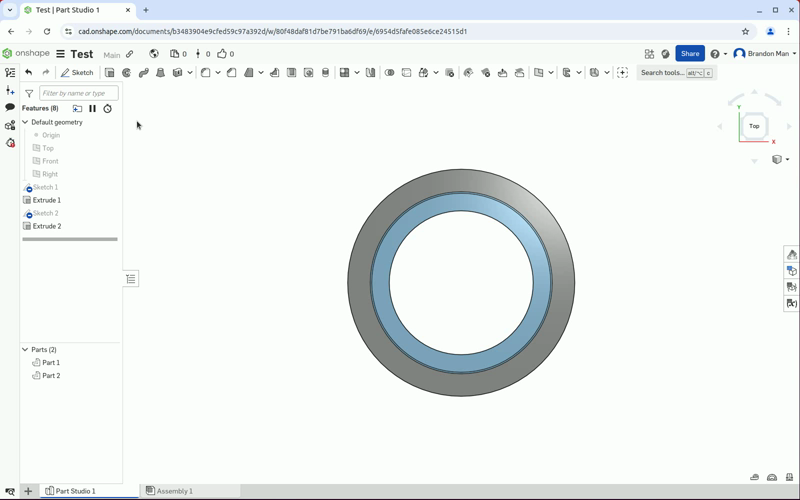
key(shift+h)
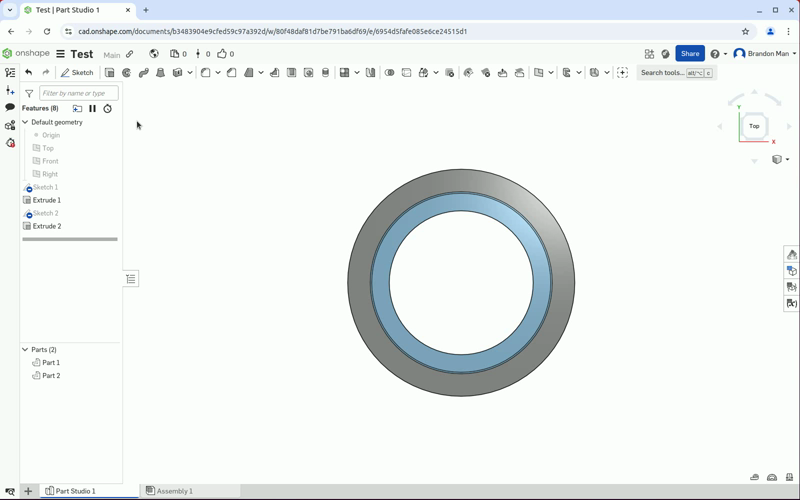
mouse_move(73, 189)
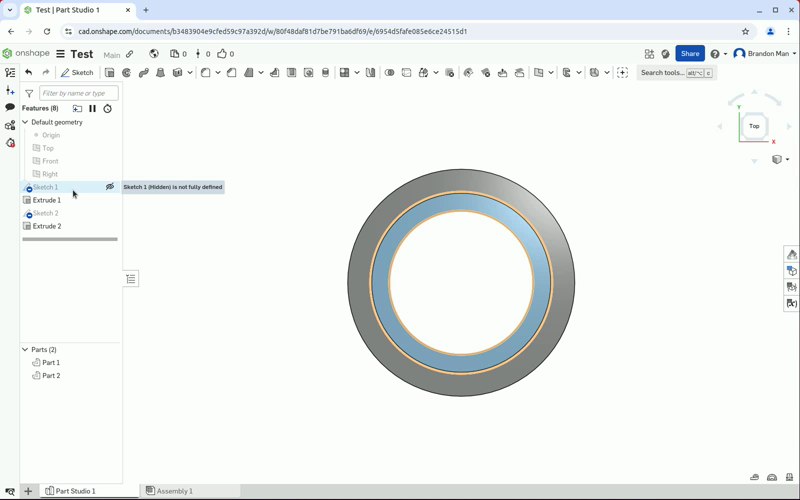
click(73, 189)
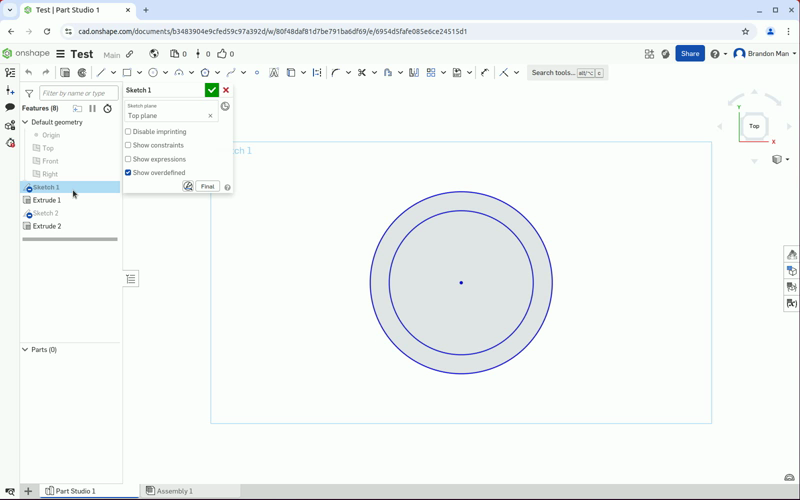
mouse_move(229, 92)
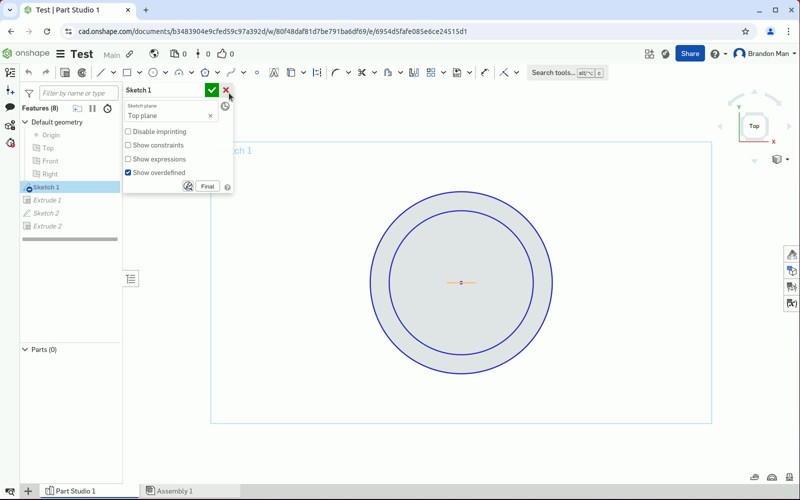
click(229, 92)
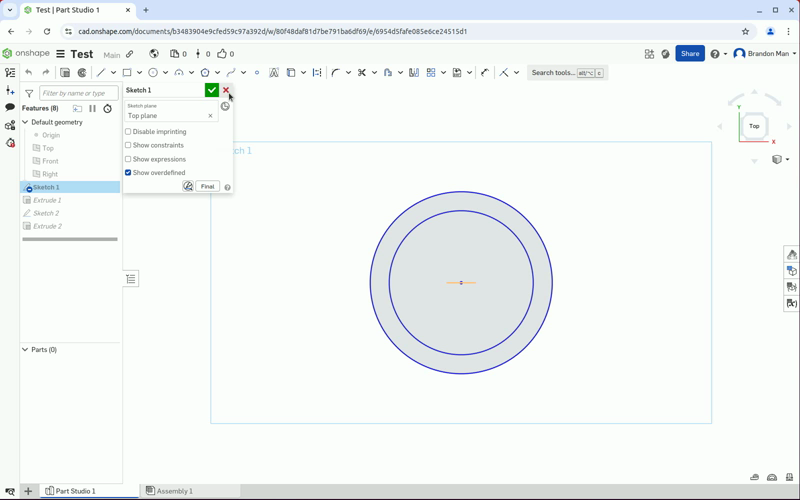
key(shift+s)
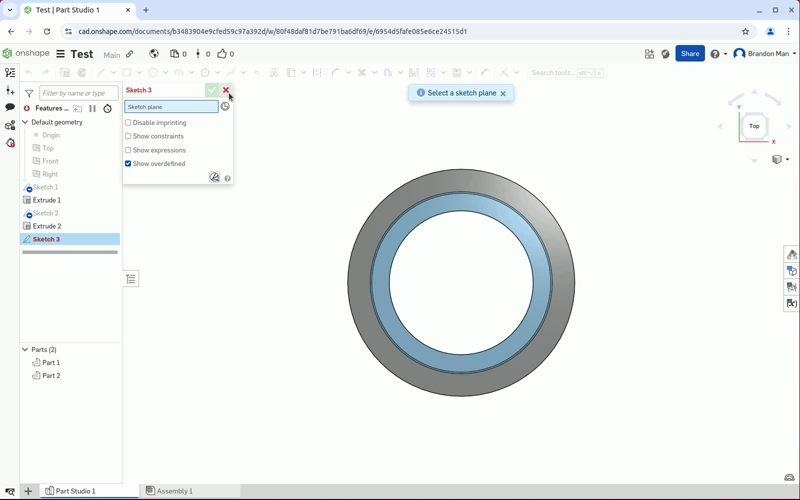
mouse_move(73, 150)
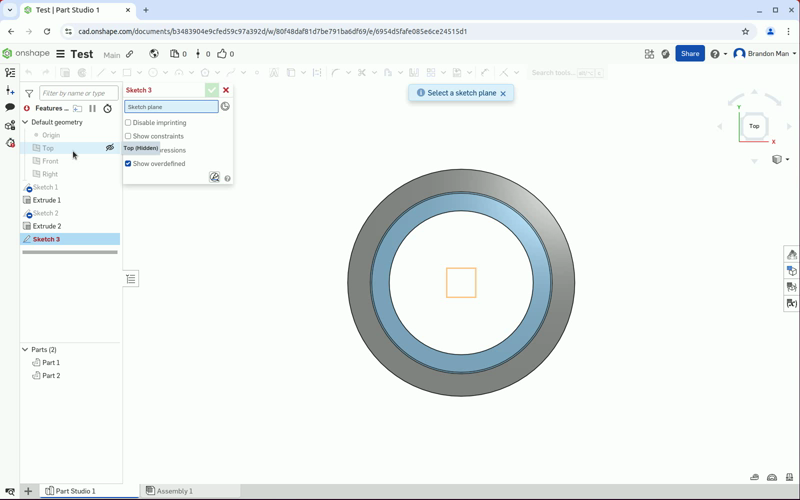
click(73, 150)
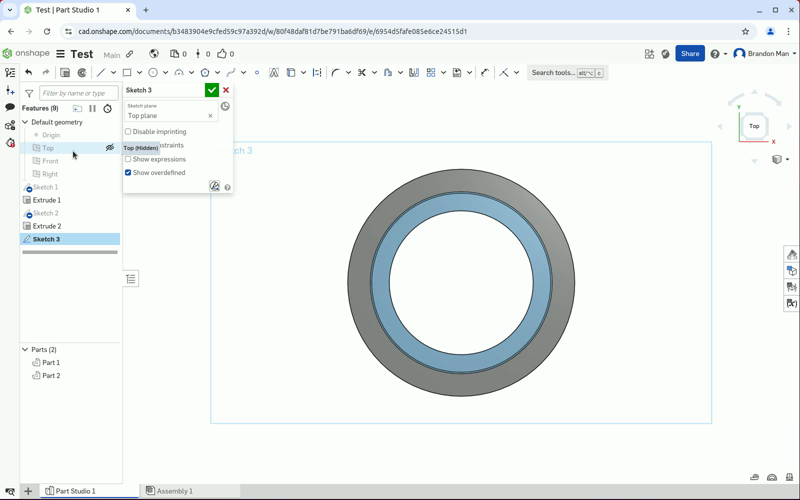
mouse_move(73, 352)
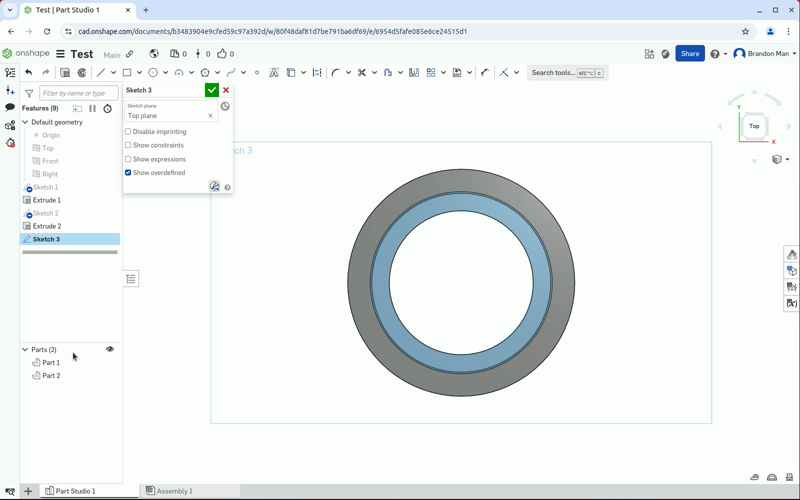
key(y)
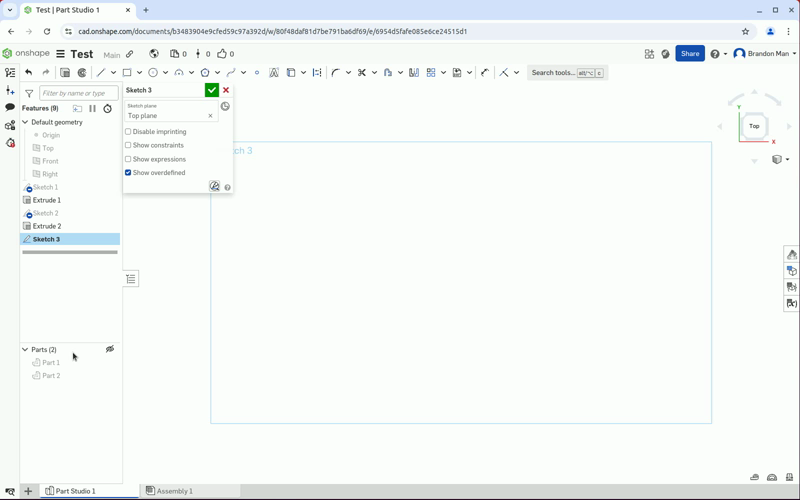
key(c)
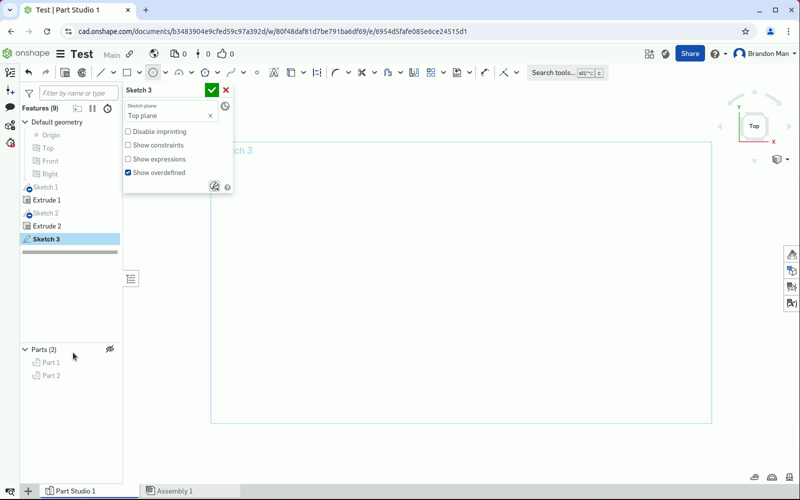
key_down(shift)
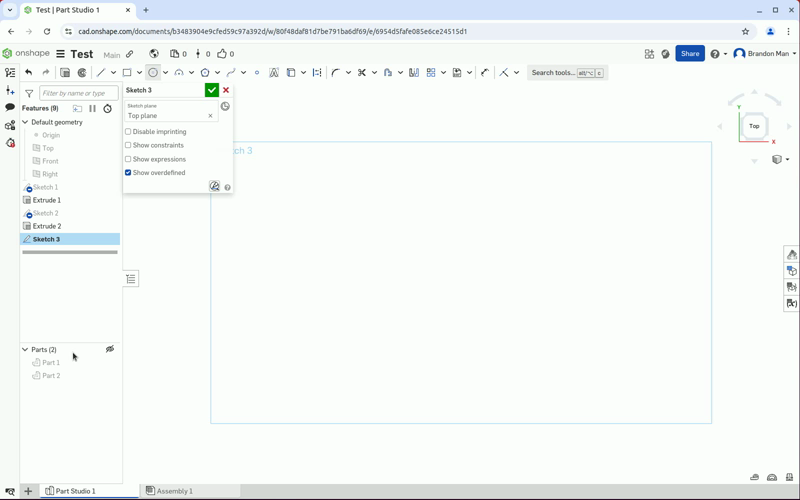
mouse_move(461, 282)
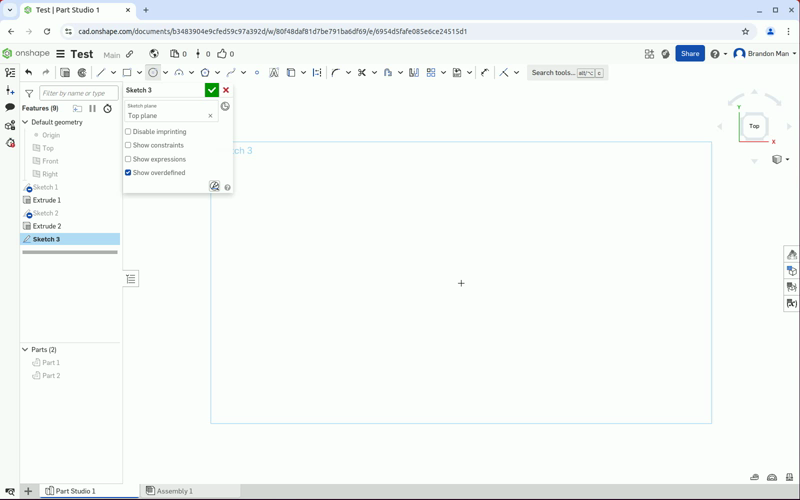
click(461, 282)
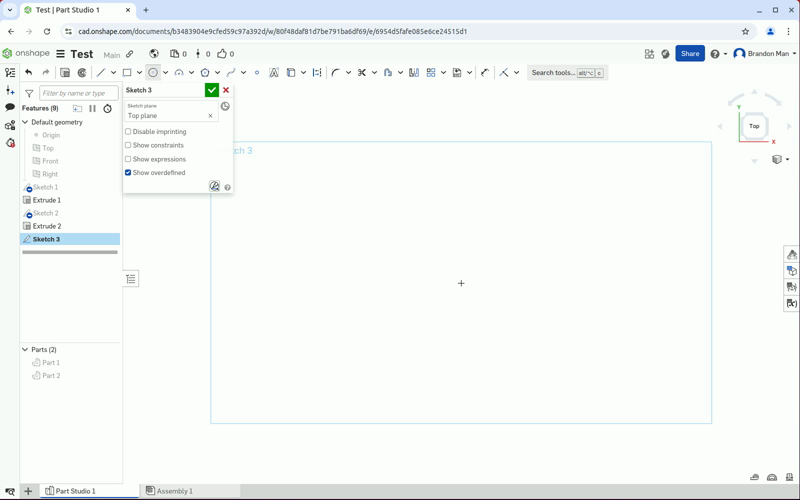
key_up(shift)
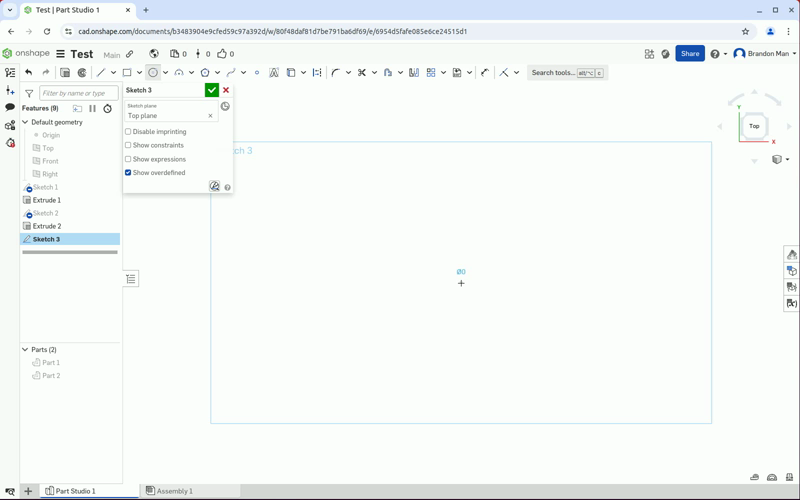
mouse_move(574, 282)
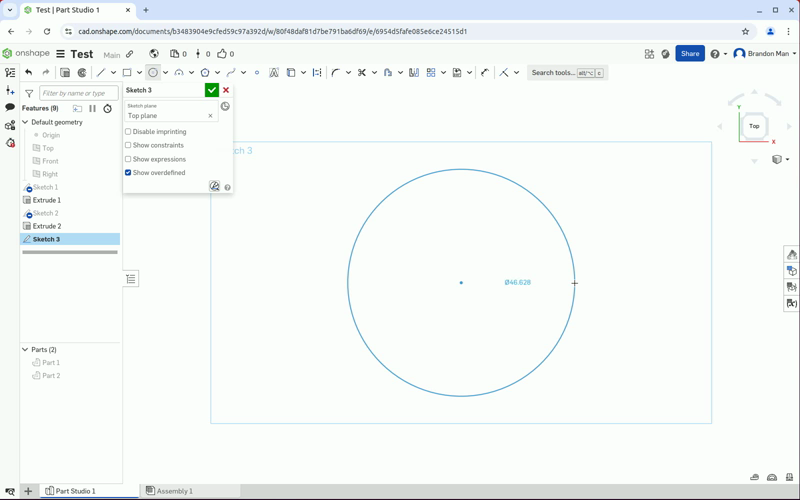
click(574, 282)
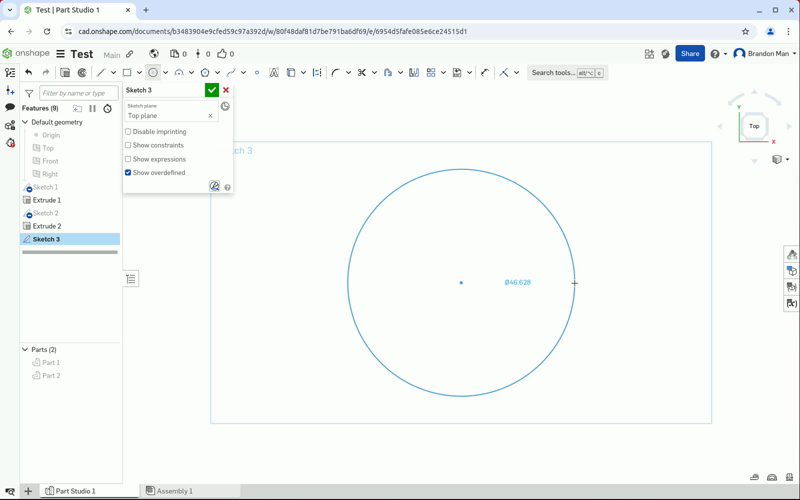
key(esc)
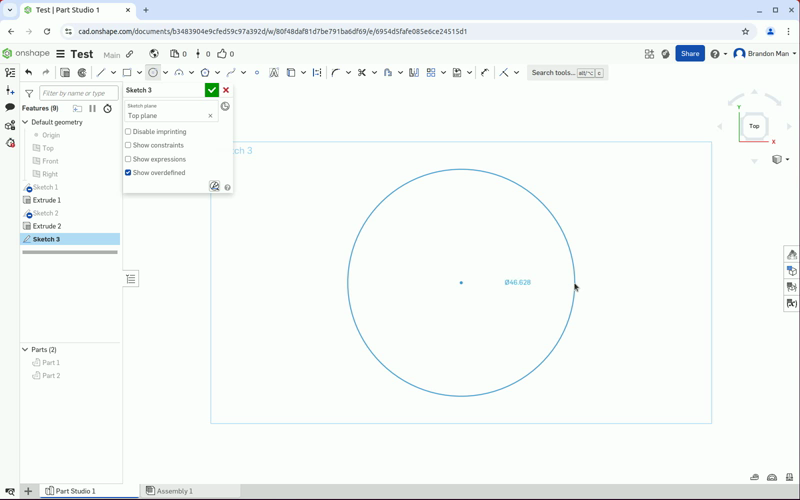
key(c)
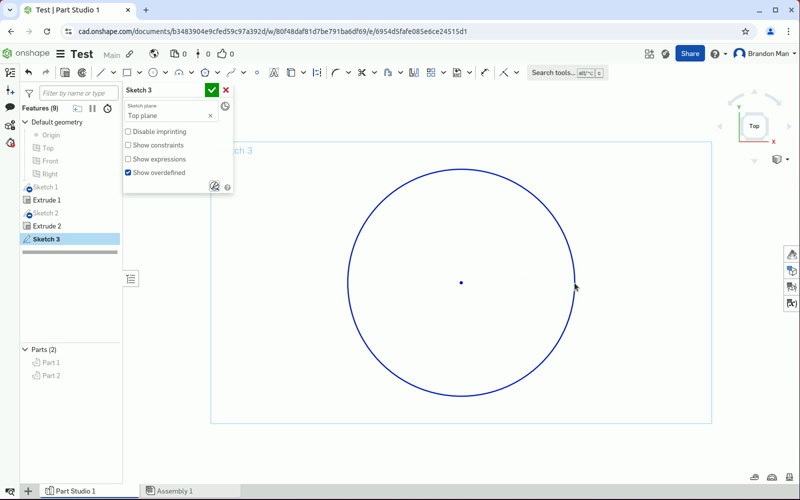
key_down(shift)
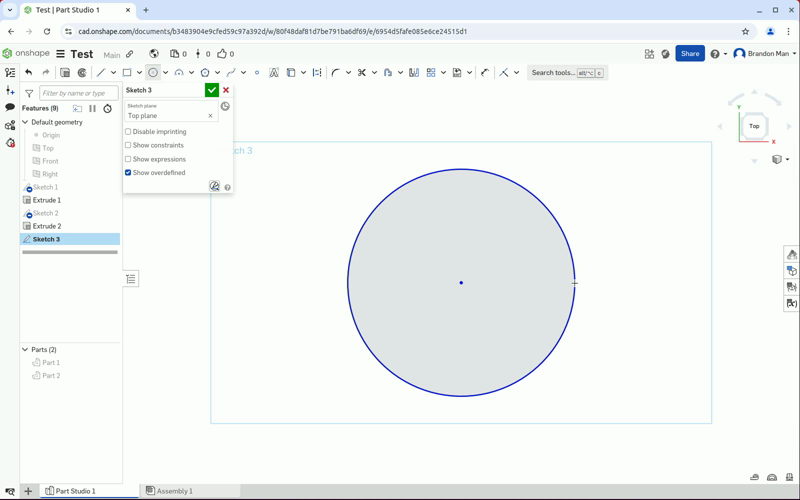
mouse_move(461, 282)
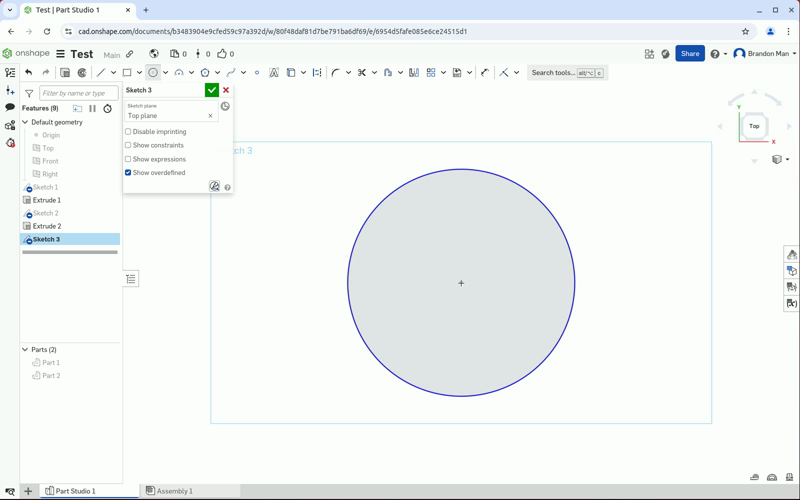
click(461, 282)
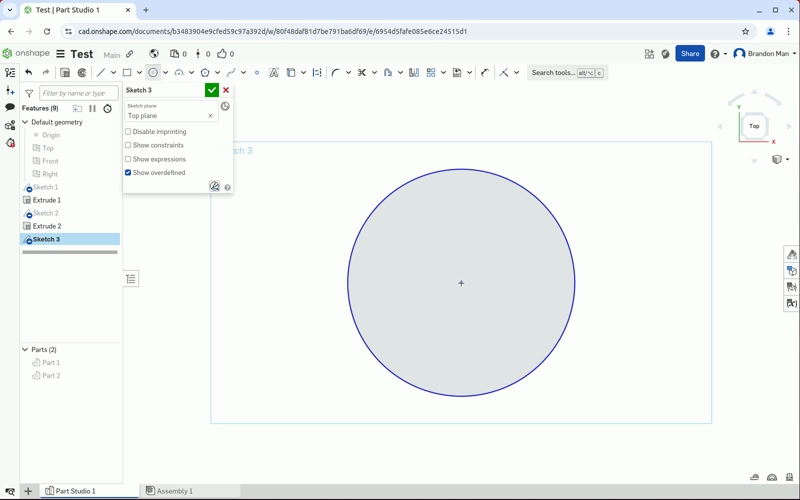
key_up(shift)
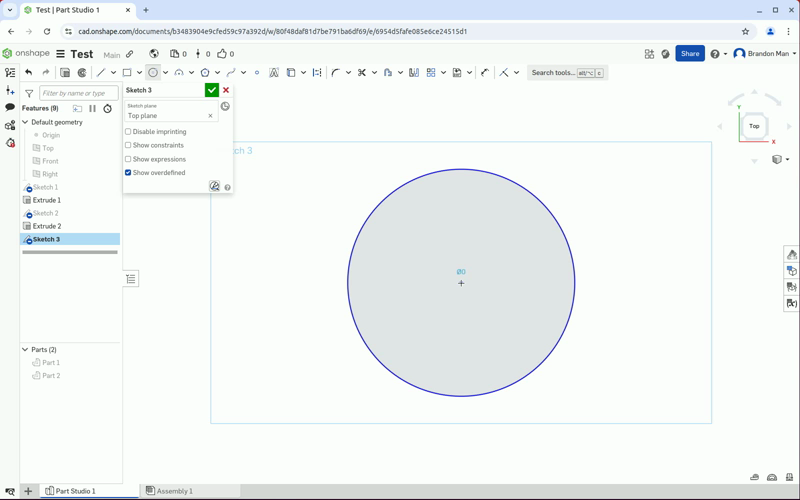
mouse_move(550, 282)
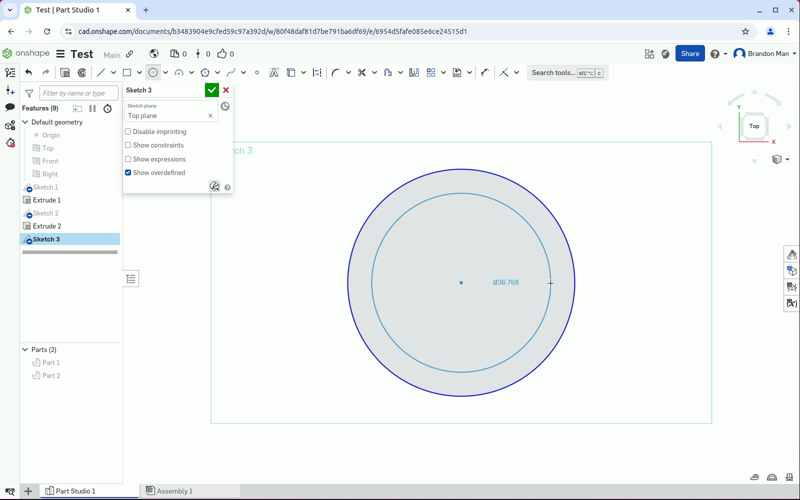
click(550, 282)
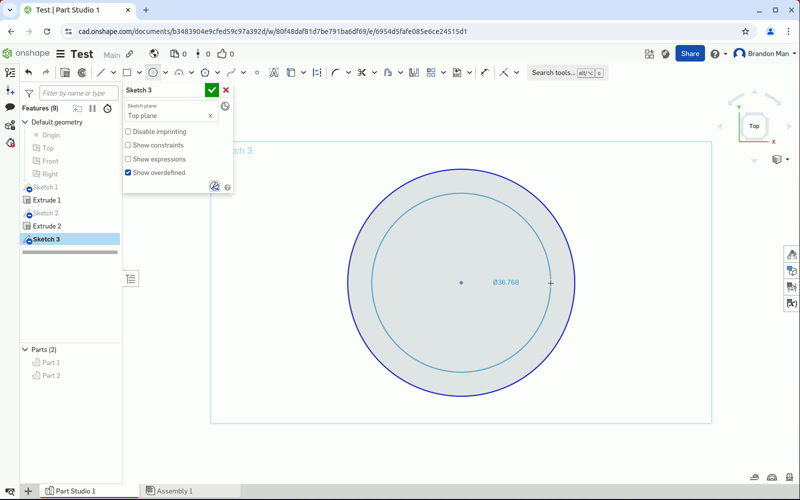
key(esc)
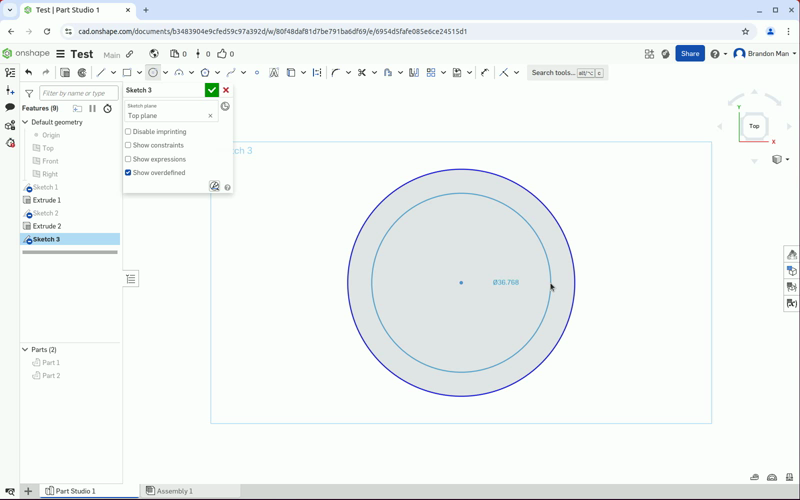
mouse_move(517, 199)
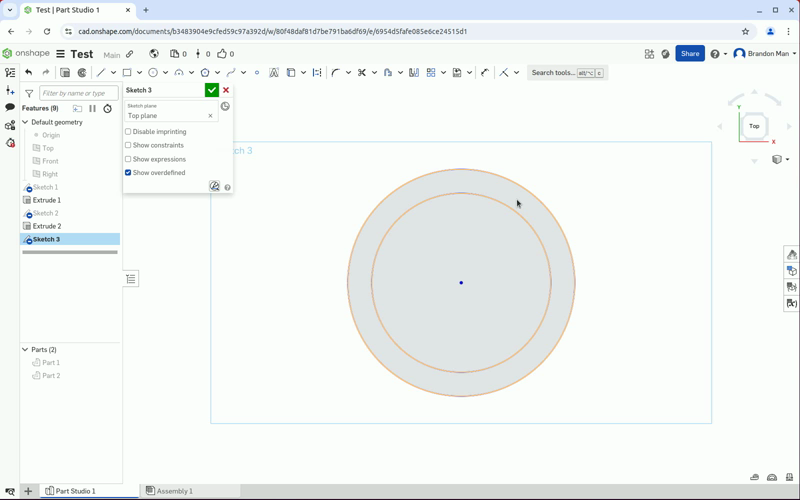
click(517, 199)
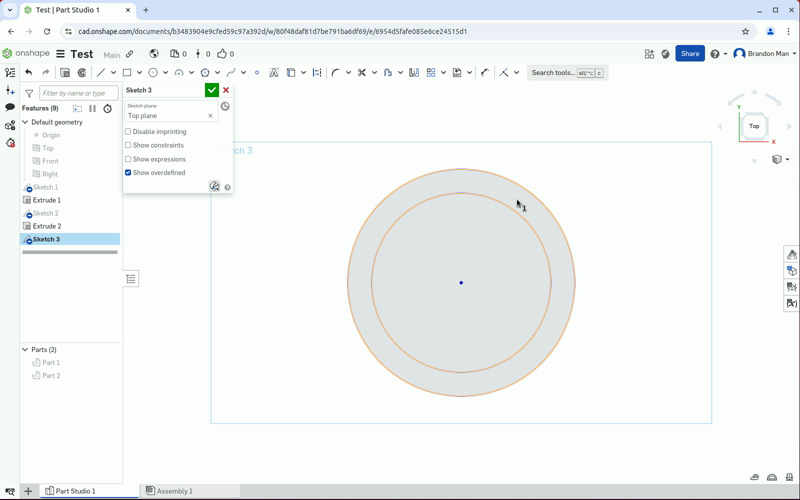
mouse_move(73, 352)
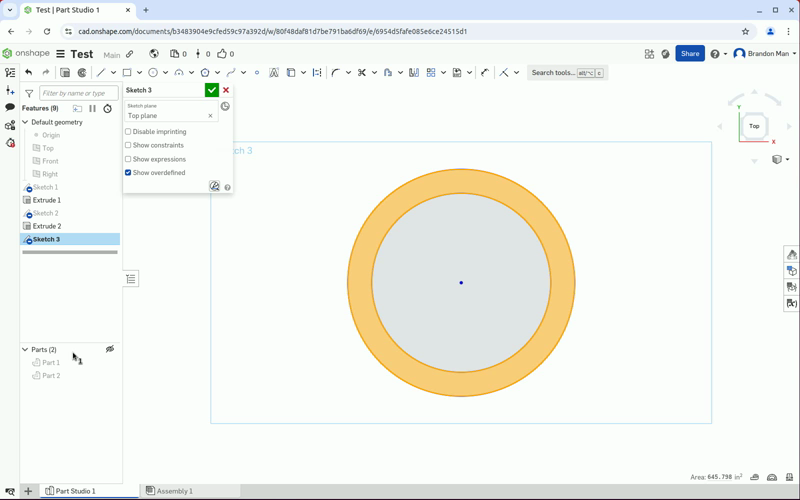
key(shift+y)
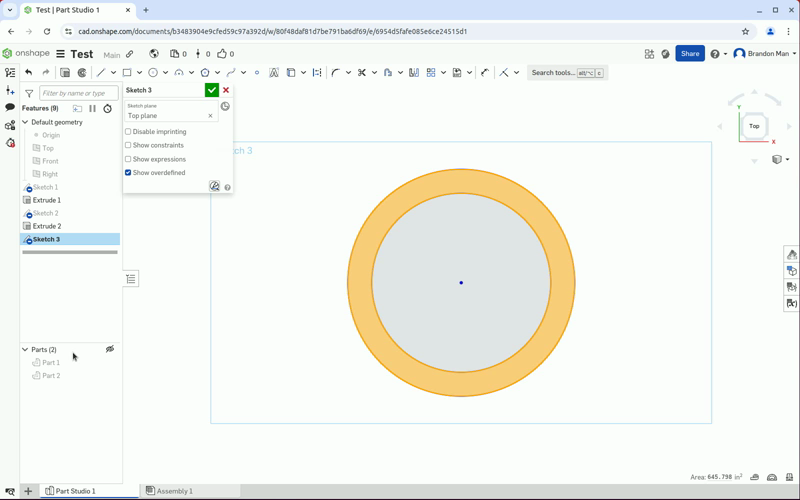
key(shift+e)
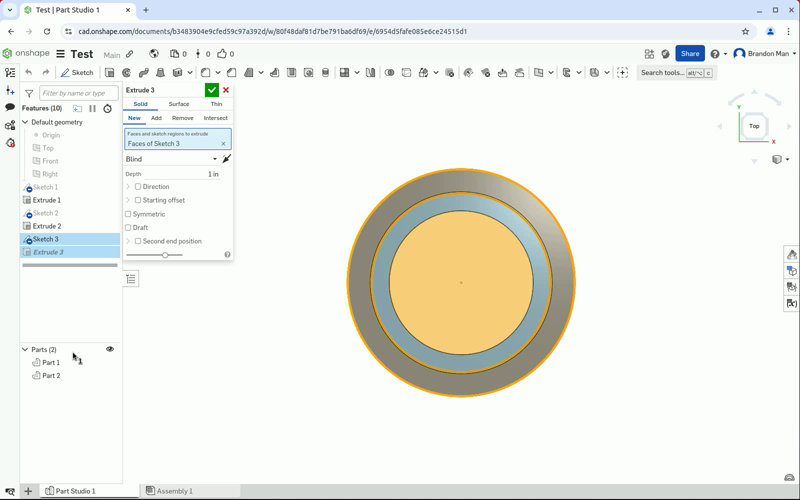
mouse_move(143, 106)
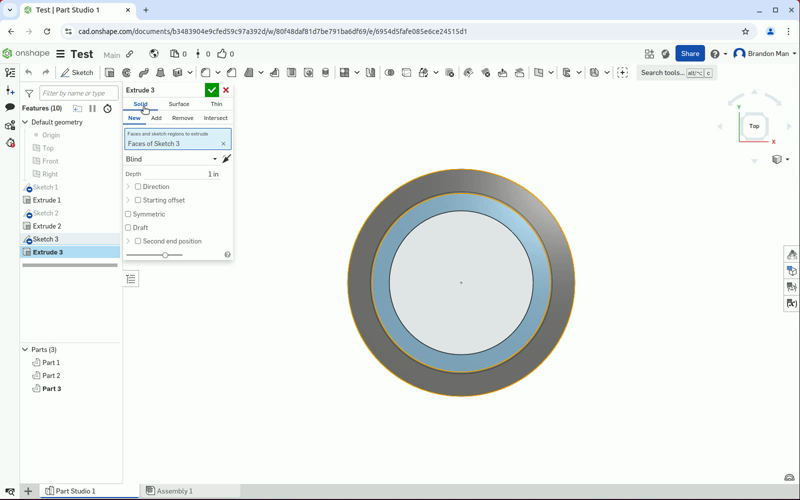
click(143, 106)
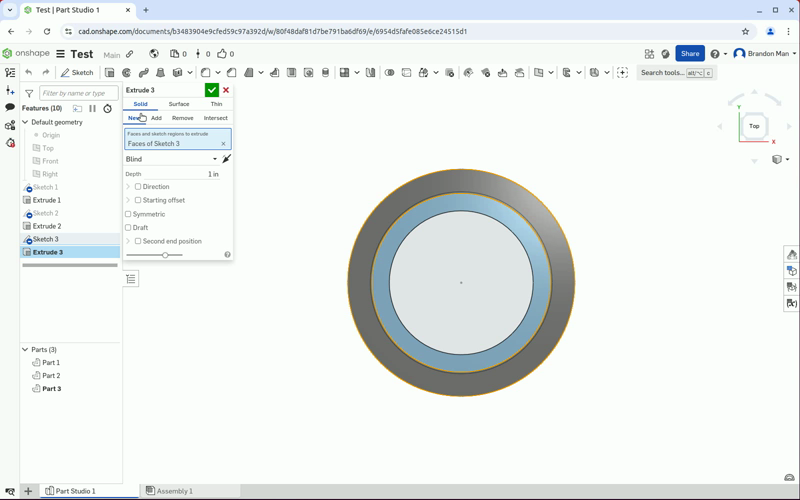
mouse_move(137, 120)
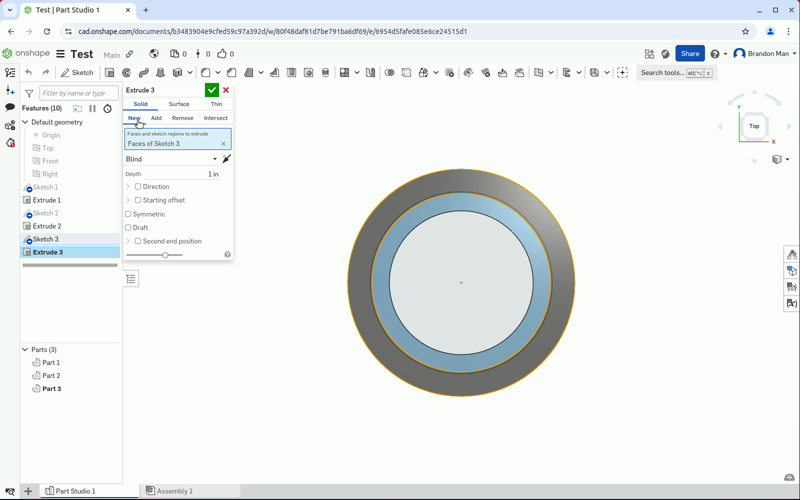
click(137, 120)
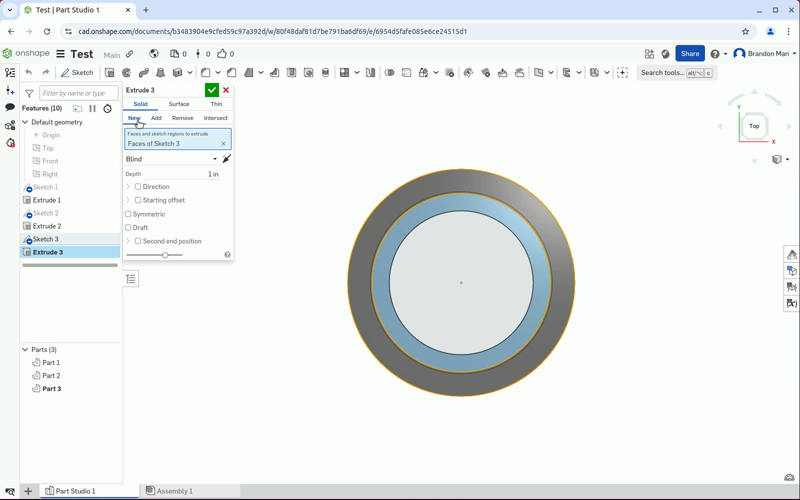
key(tab, 4)
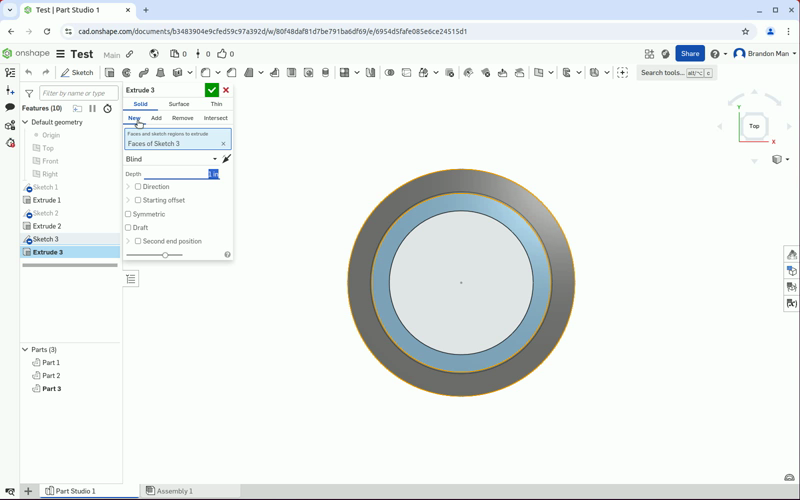
text(18.535)
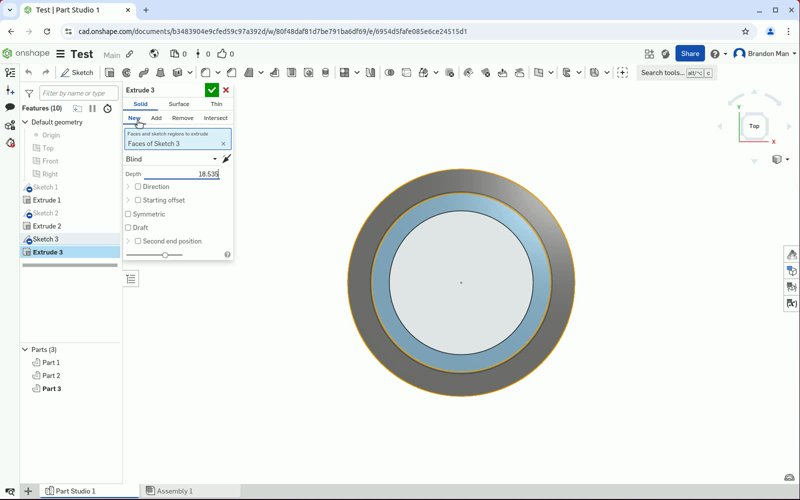
key(enter)
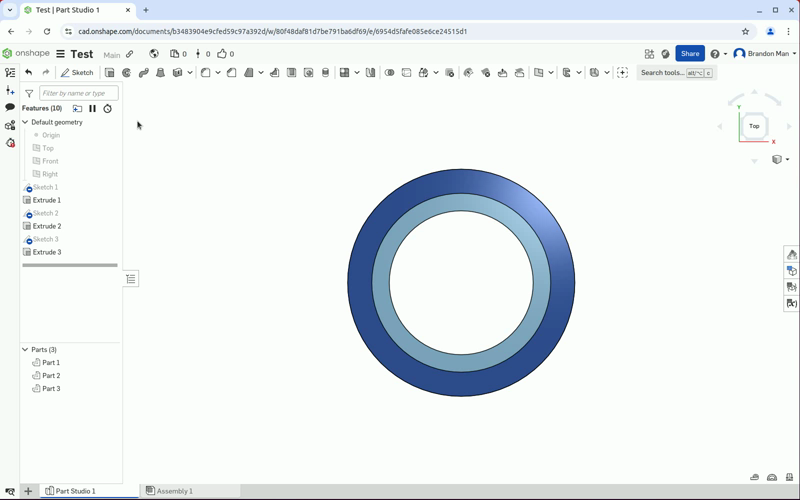
key(shift+h)
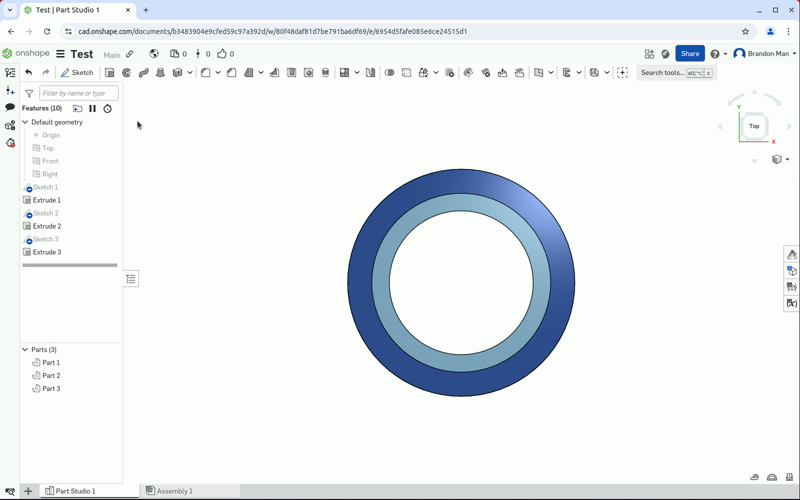
key(shift+h)
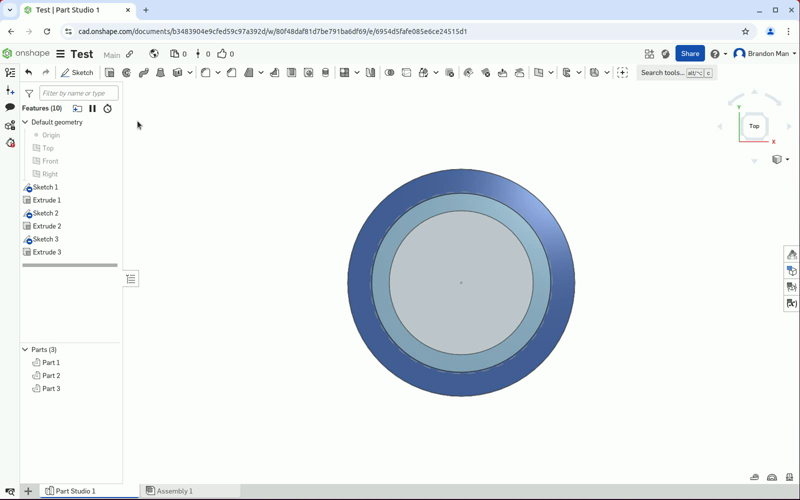
key(shift+7)
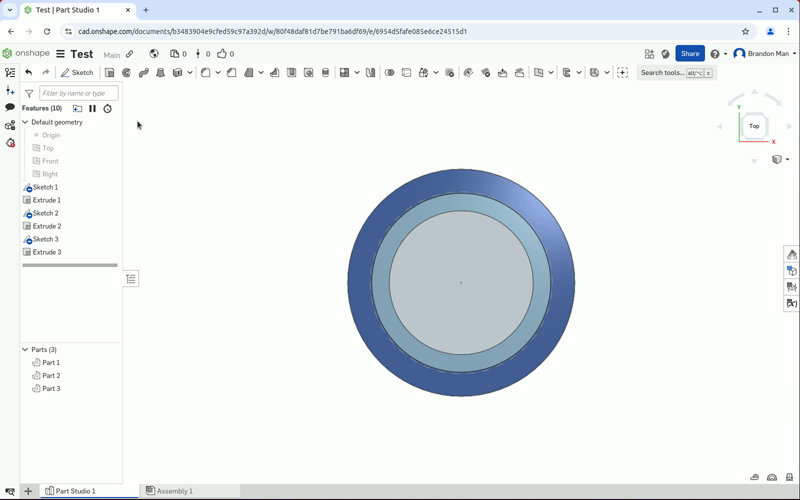
key(up, 3)
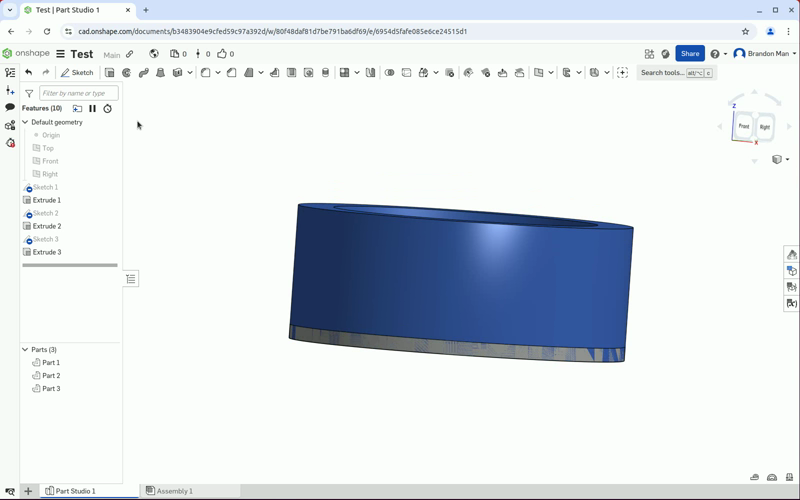
key(left, 3)
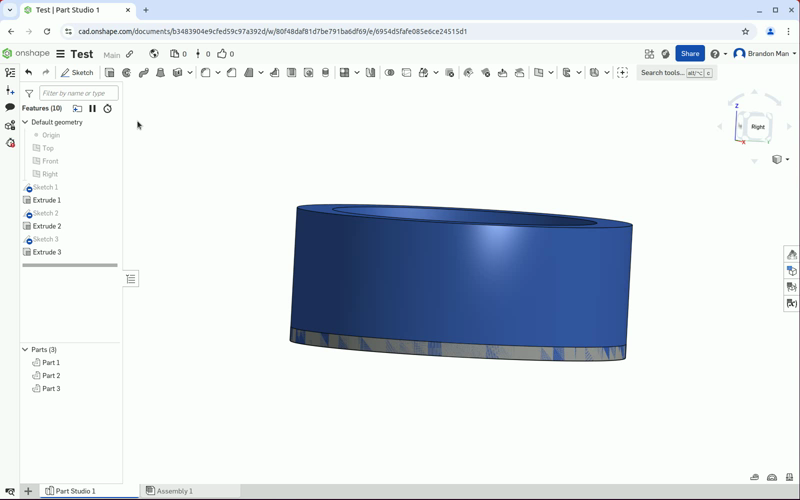
key(right, 3)
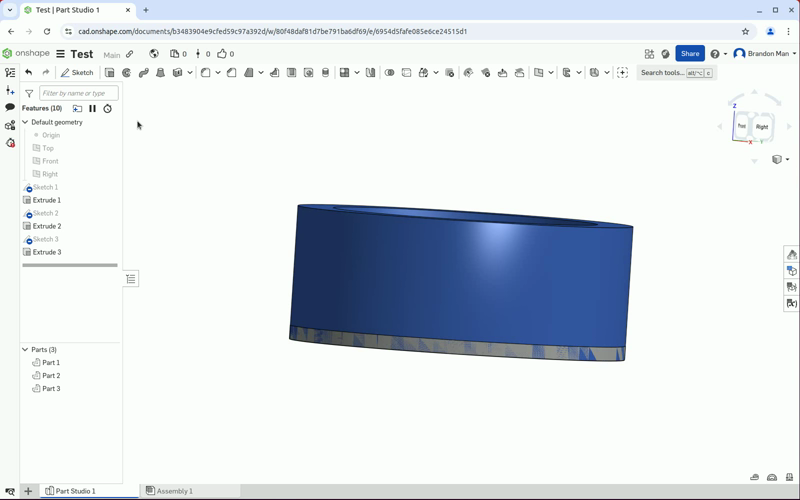
key(down, 3)
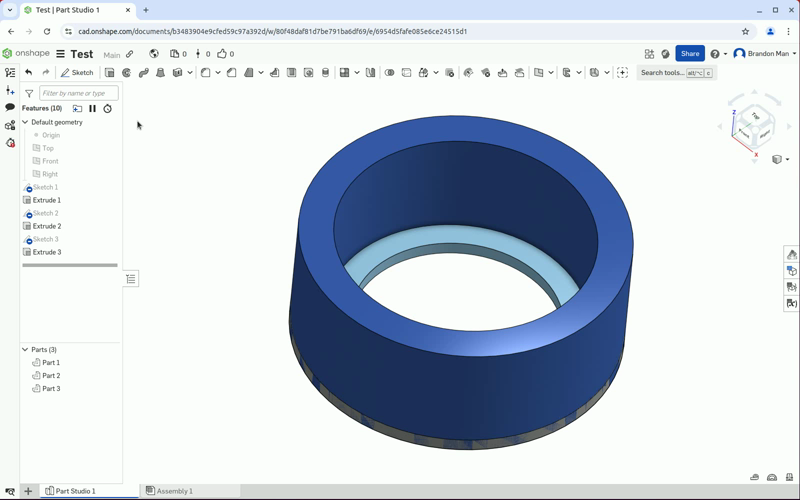
mouse_move(73, 189)
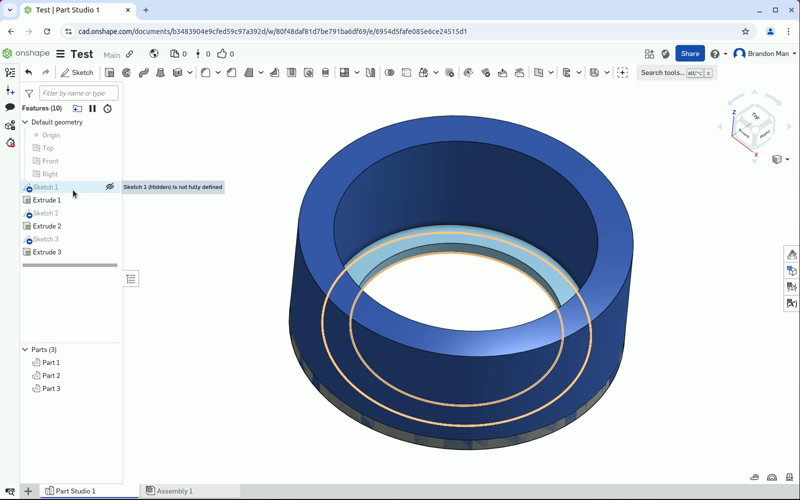
click(73, 189)